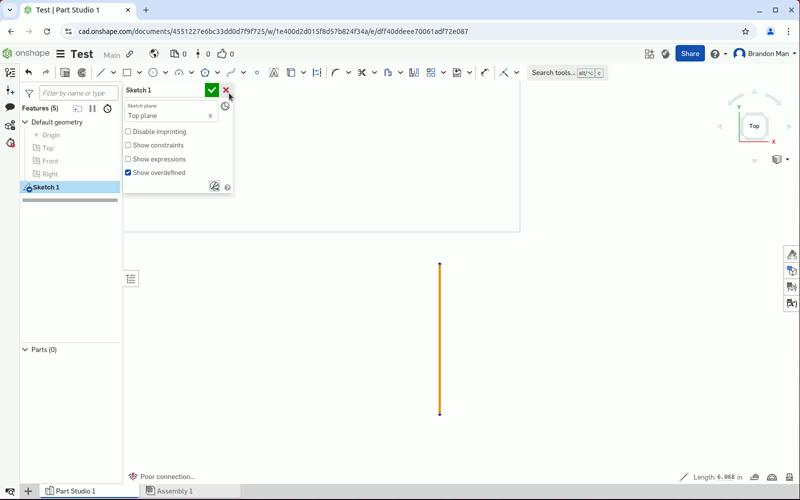
key(shift+h)
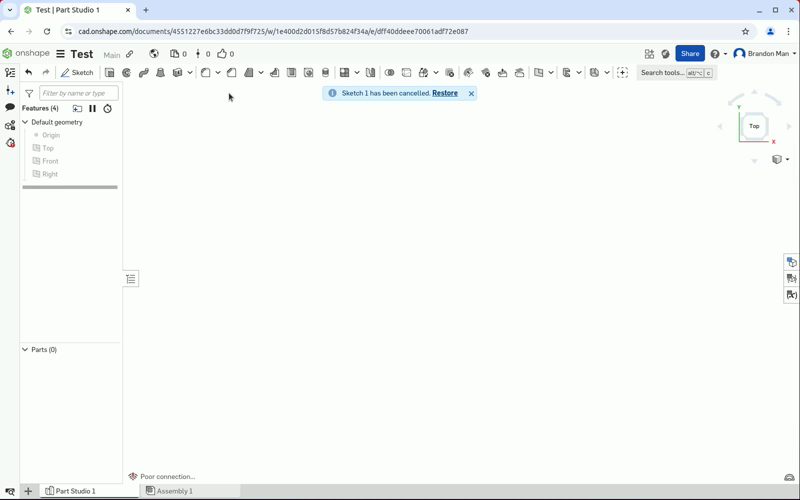
mouse_move(73, 352)
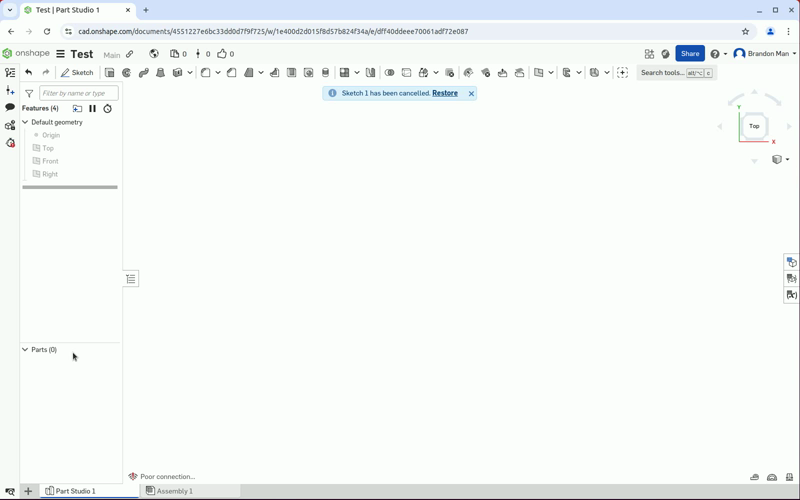
key(y)
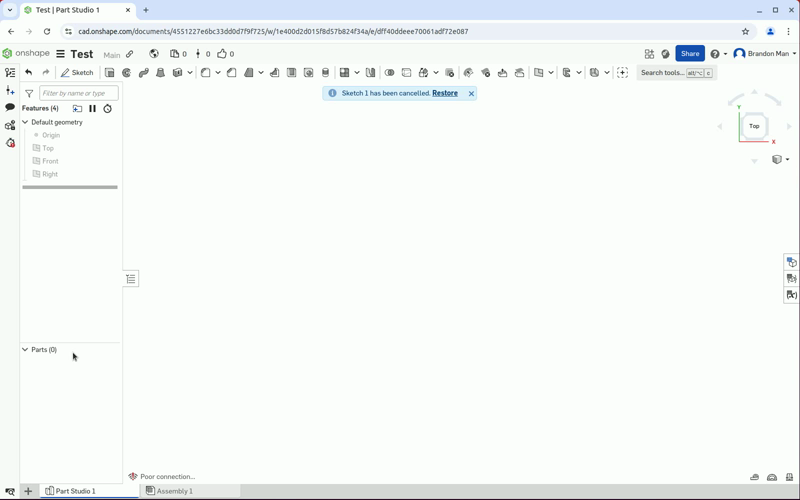
key(shift+p)
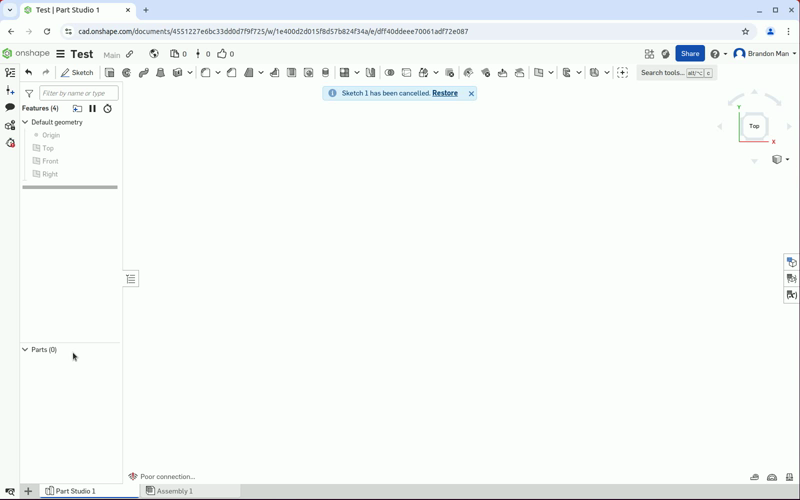
key(space)
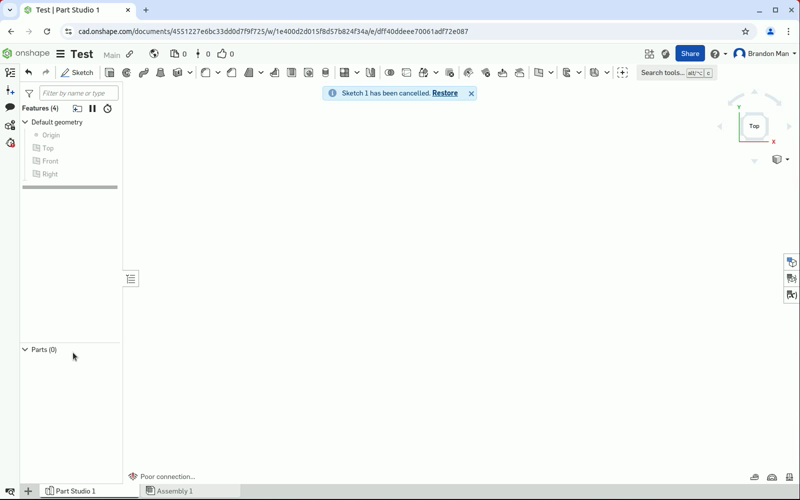
key_down(shift)
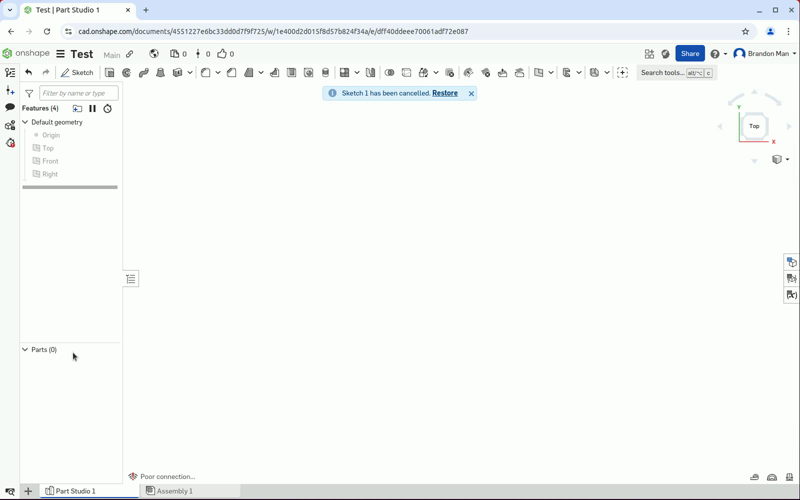
key(up)
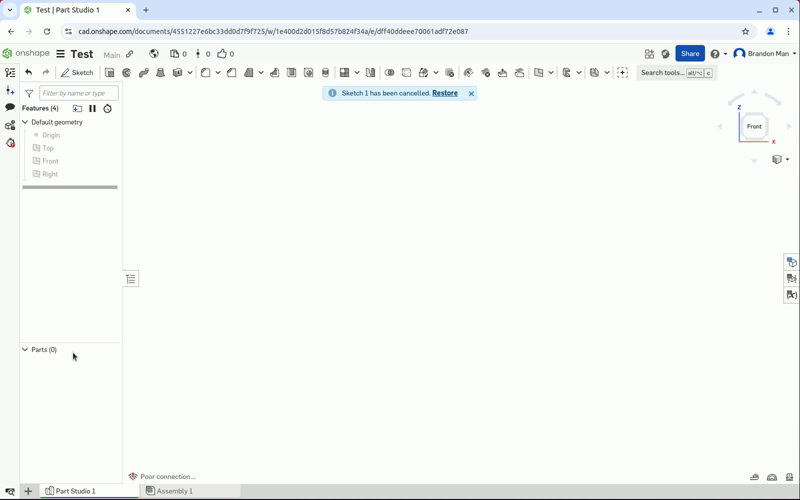
key_up(shift)
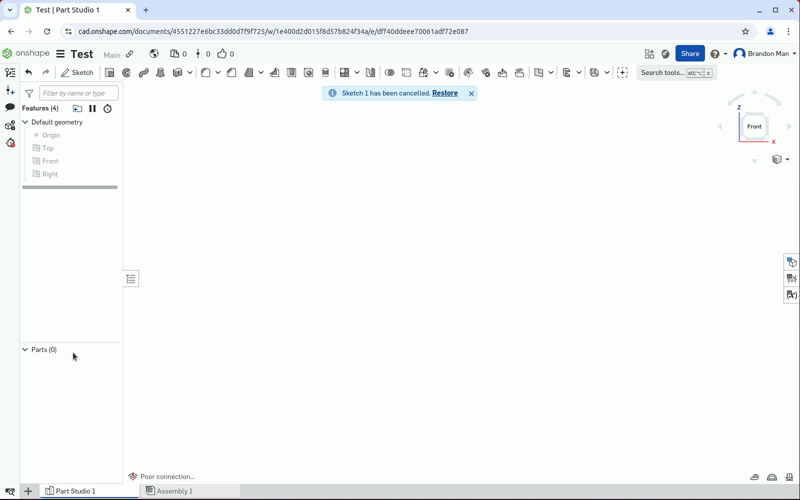
mouse_move(73, 352)
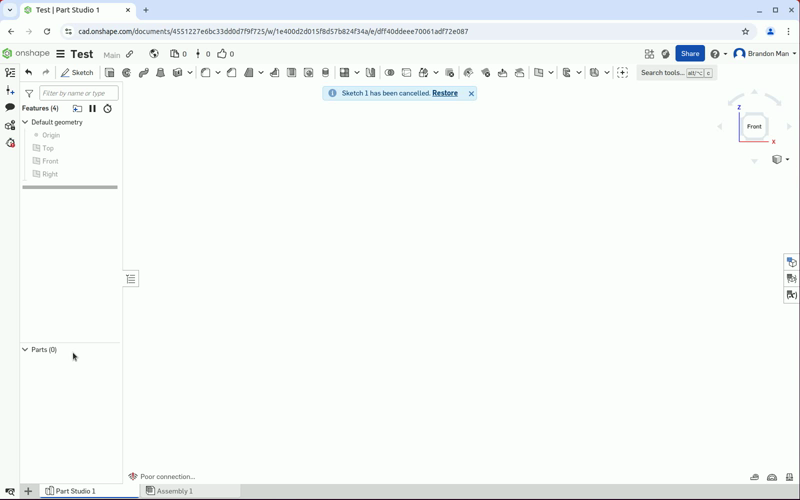
key(shift+y)
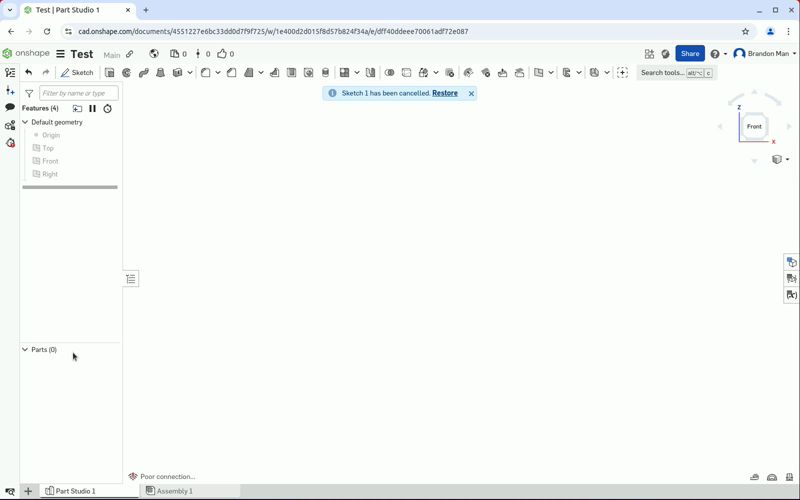
key(shift+s)
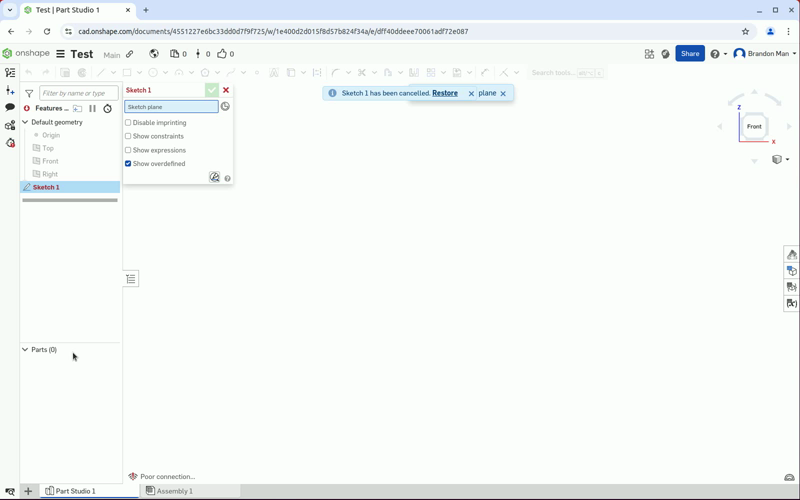
mouse_move(73, 163)
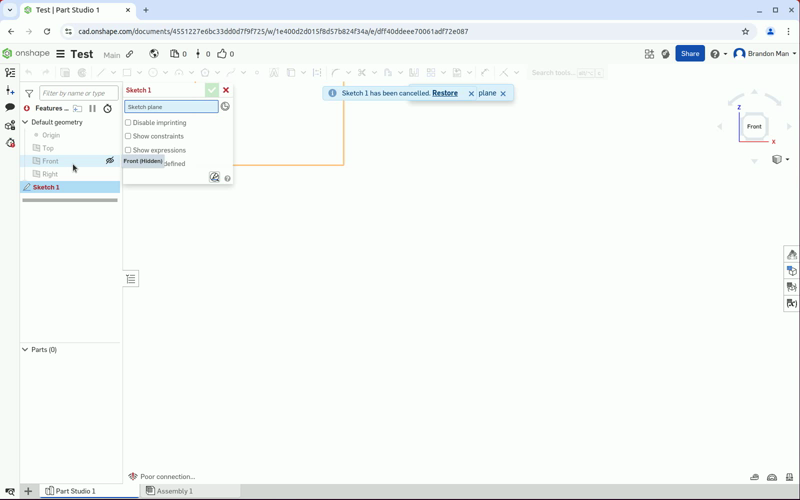
click(73, 163)
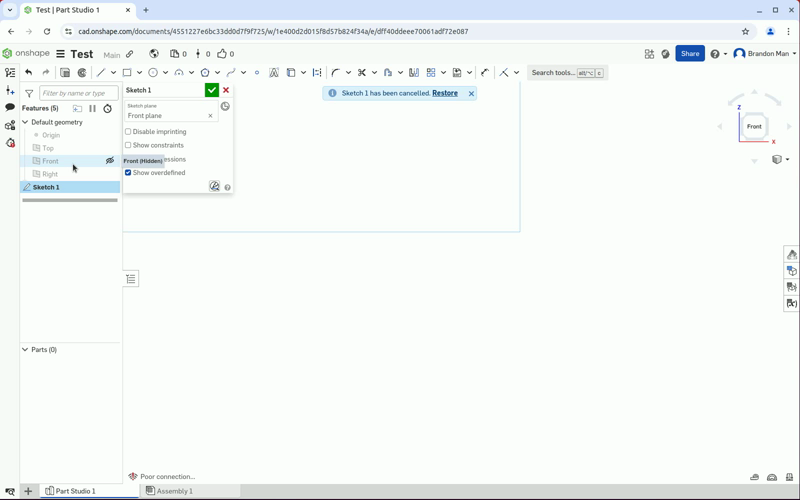
mouse_move(73, 352)
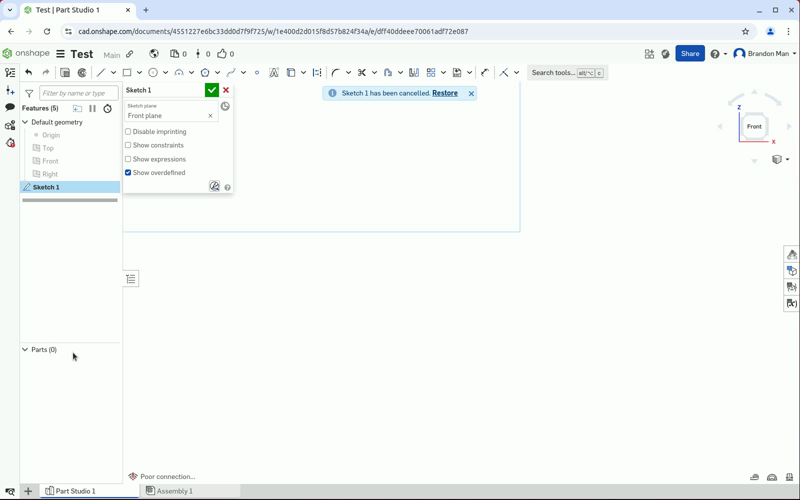
key(y)
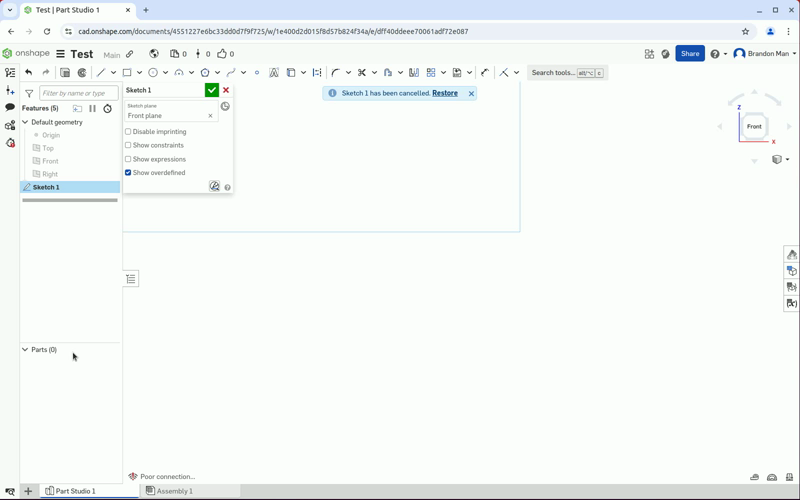
key(c)
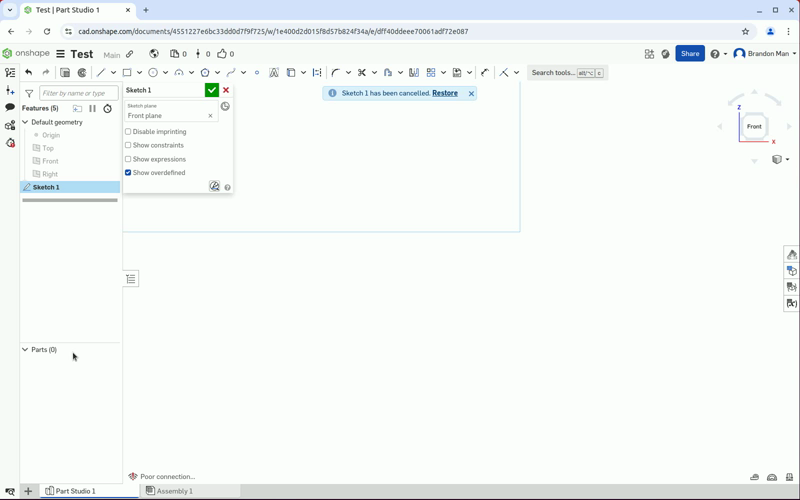
key_down(shift)
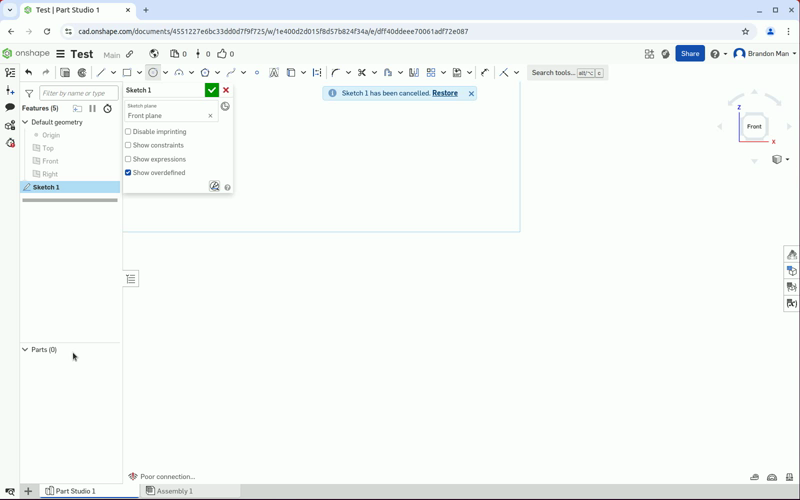
mouse_move(461, 282)
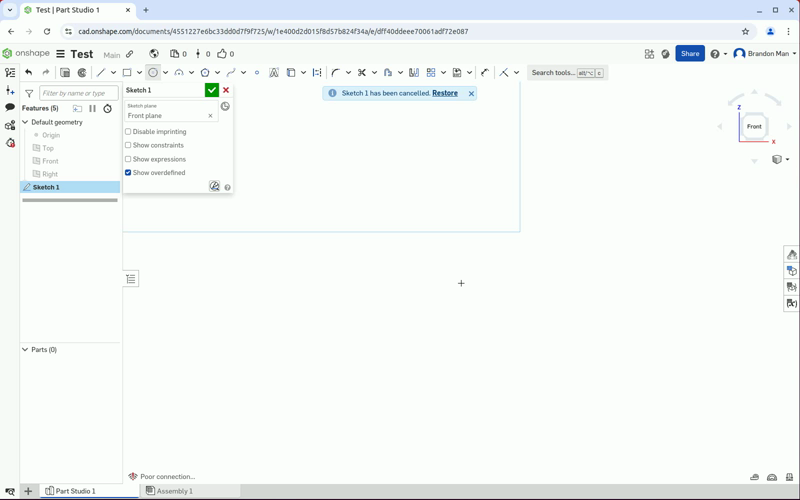
click(461, 282)
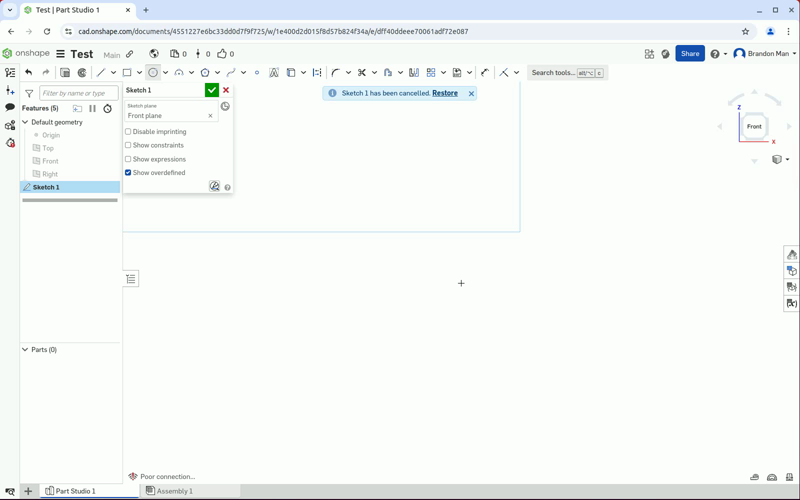
key_up(shift)
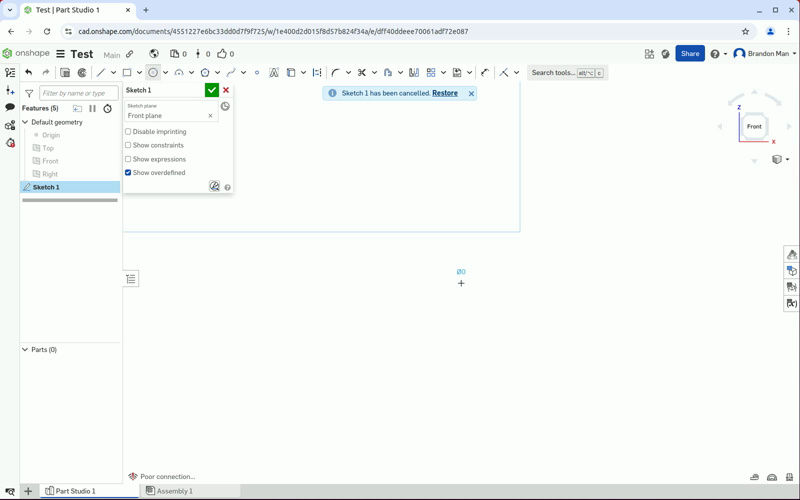
mouse_move(574, 282)
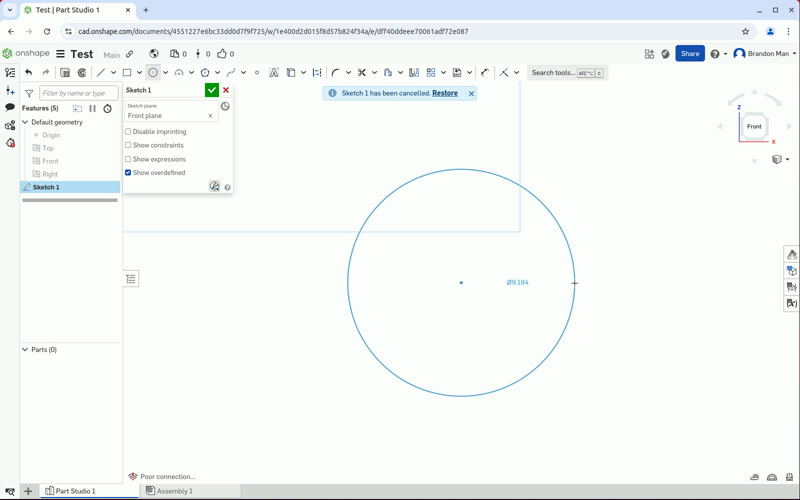
click(574, 282)
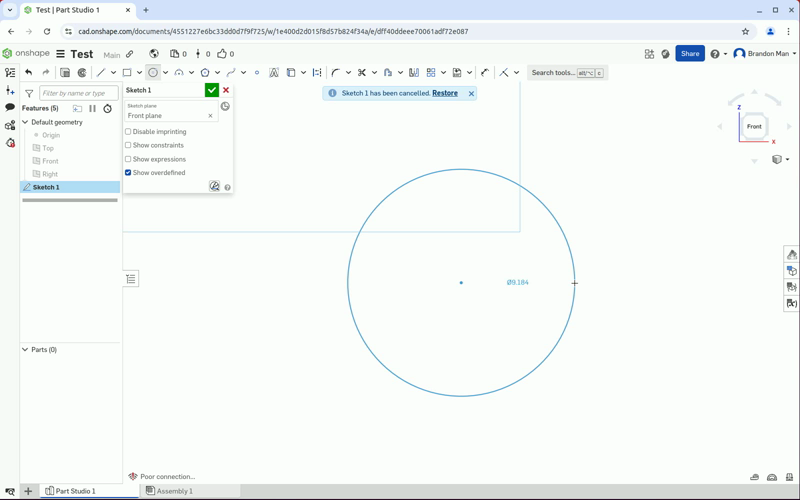
key(esc)
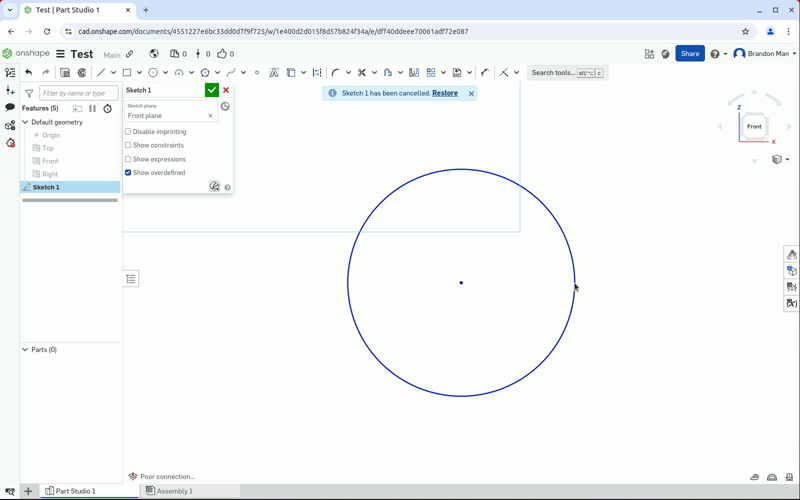
key(l)
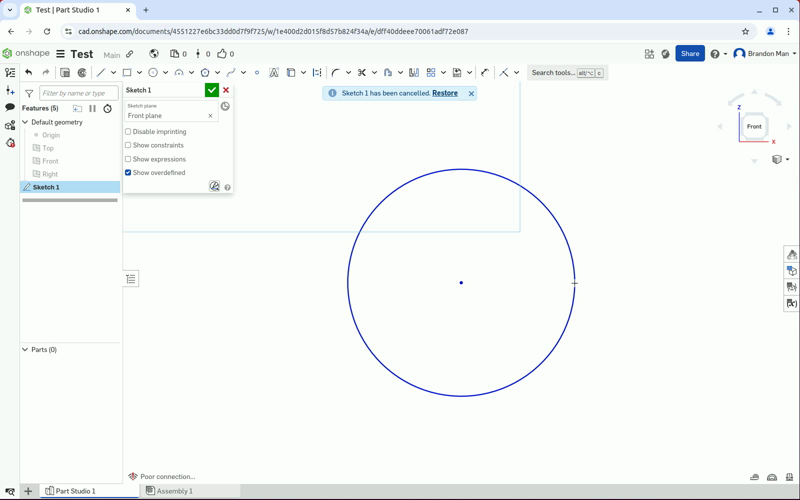
key_down(shift)
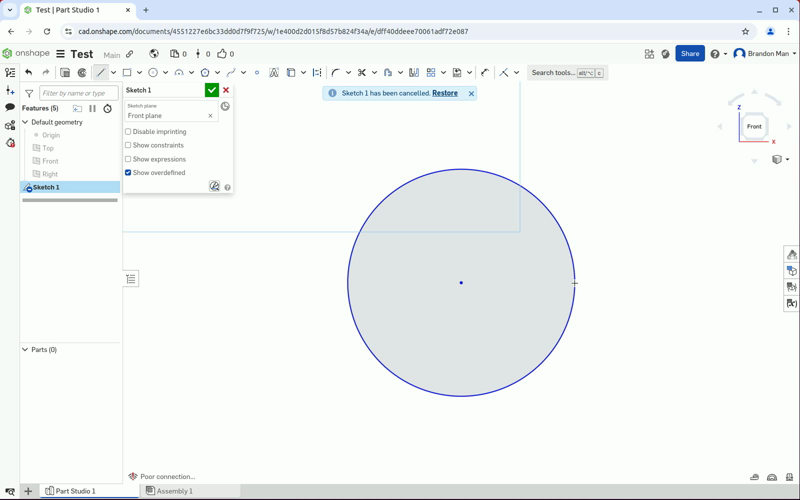
mouse_move(447, 327)
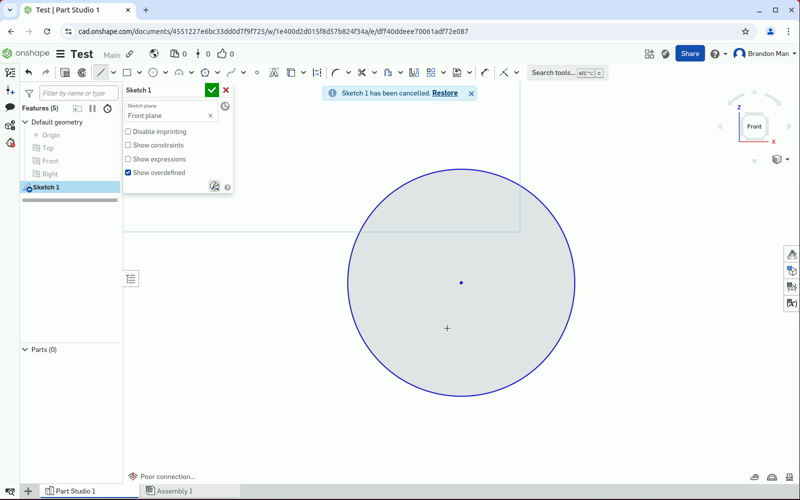
click(447, 327)
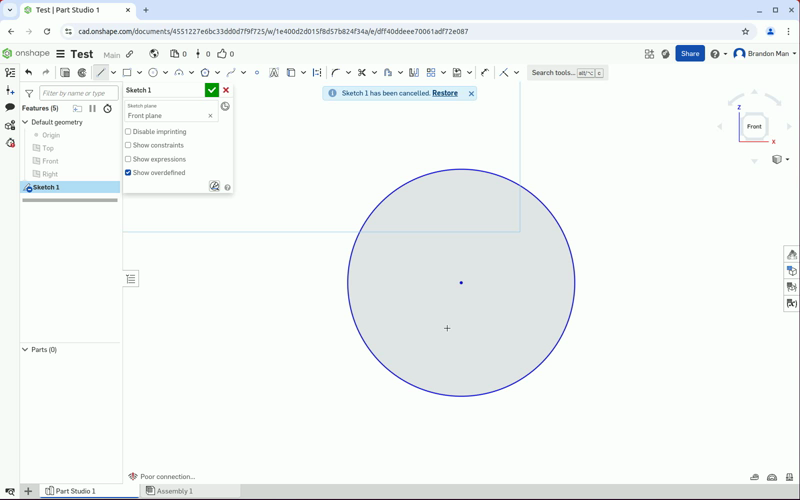
key_up(shift)
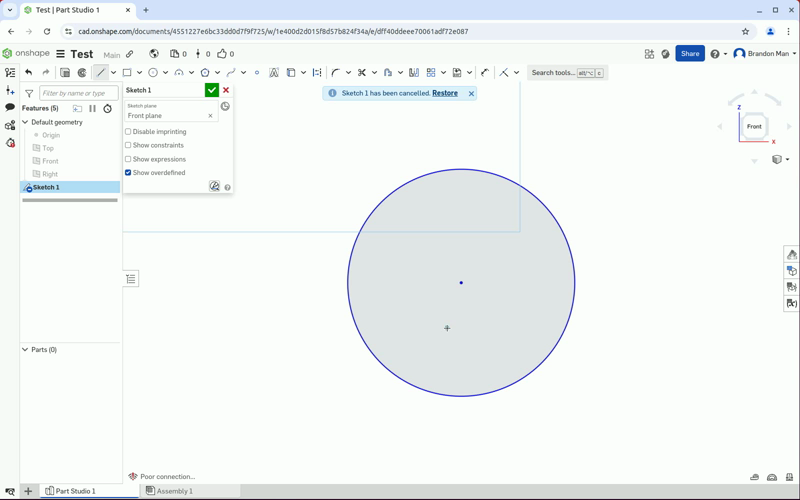
key_down(shift)
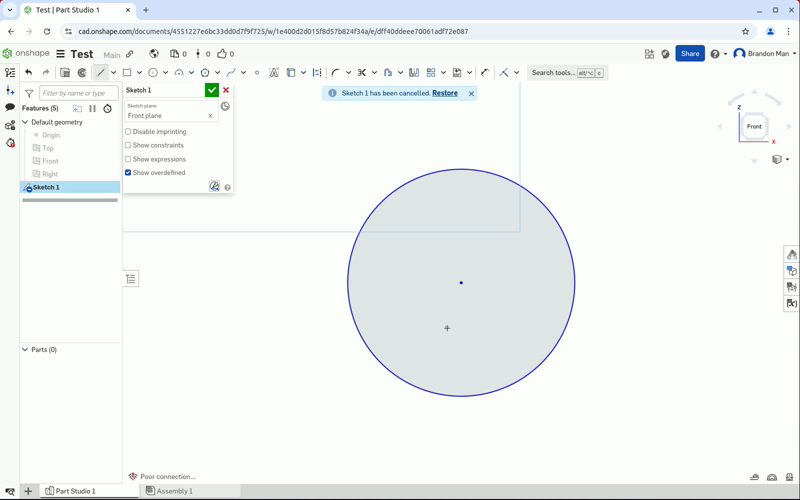
mouse_move(477, 327)
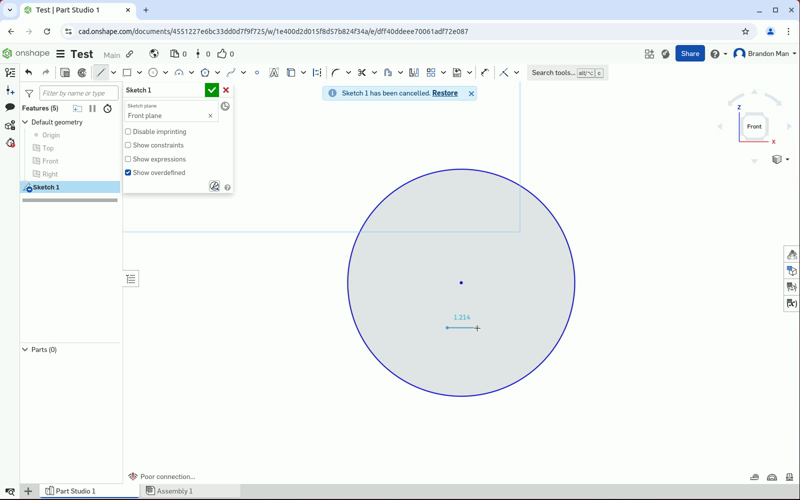
mouse_move(473, 327)
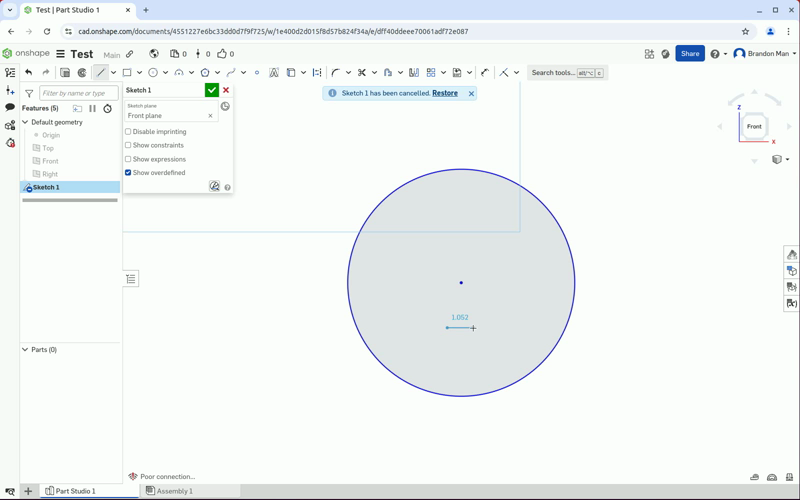
click(473, 327)
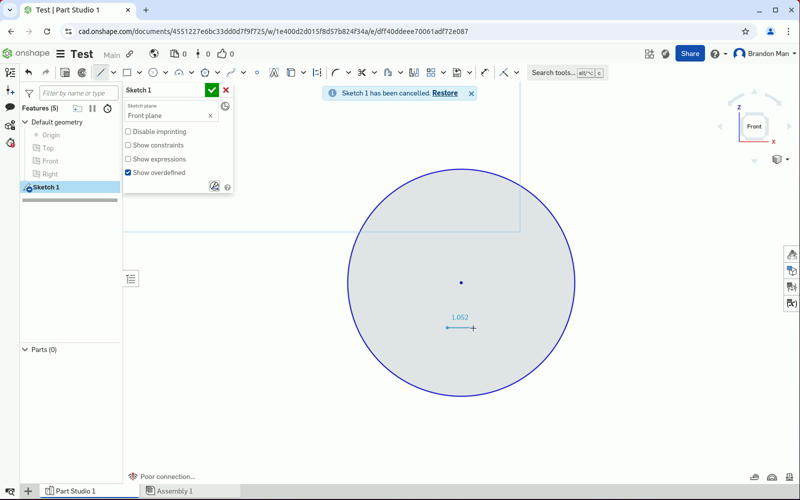
key_up(shift)
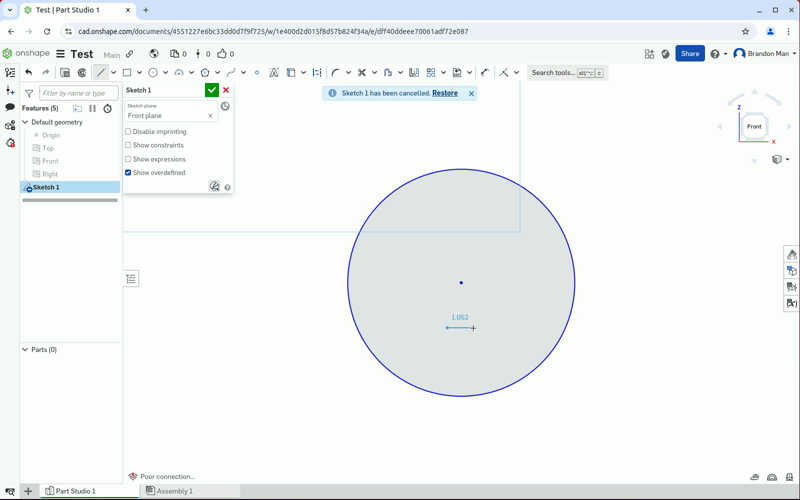
key_down(shift)
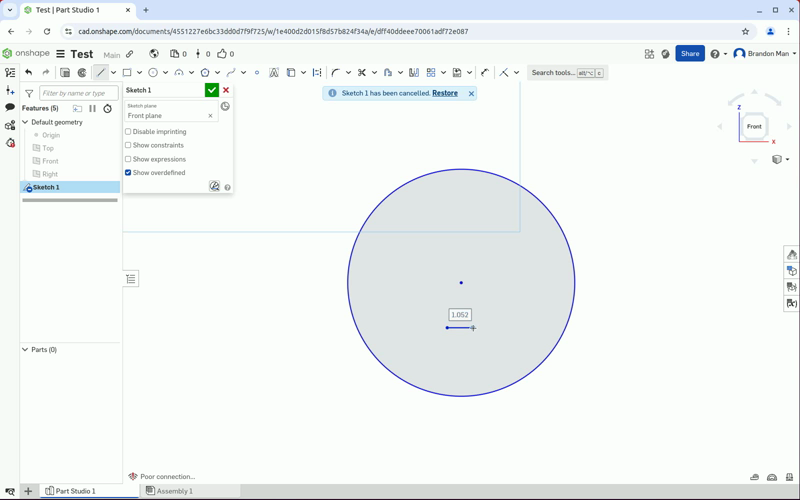
mouse_move(503, 327)
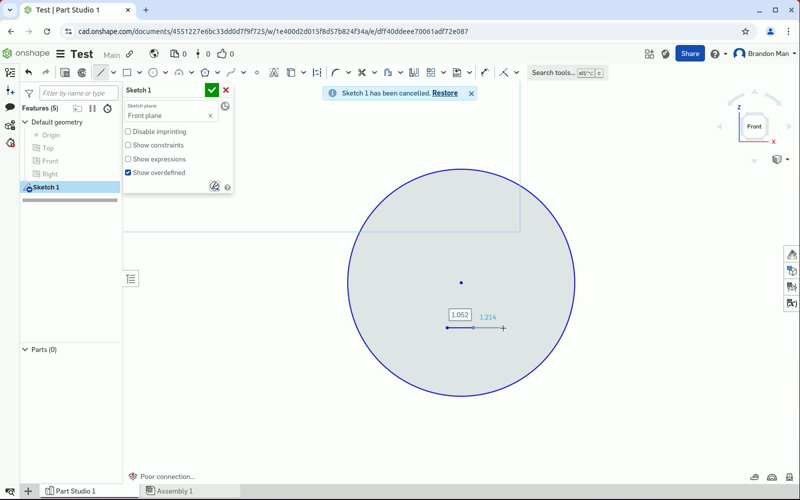
mouse_move(473, 311)
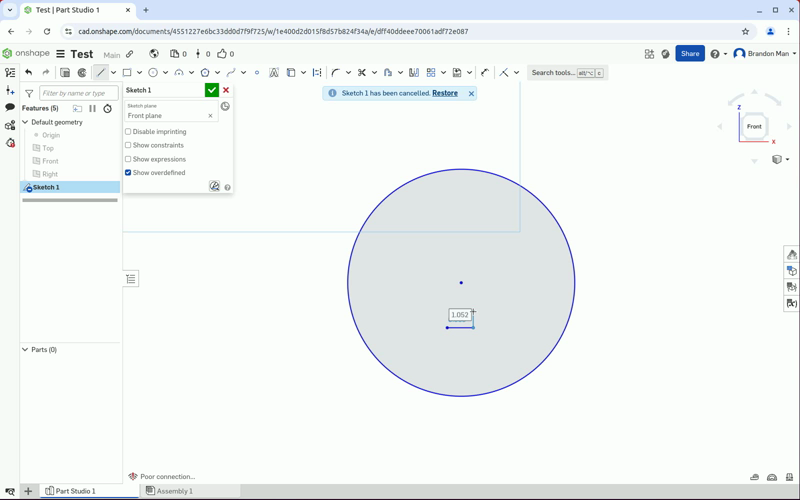
click(473, 311)
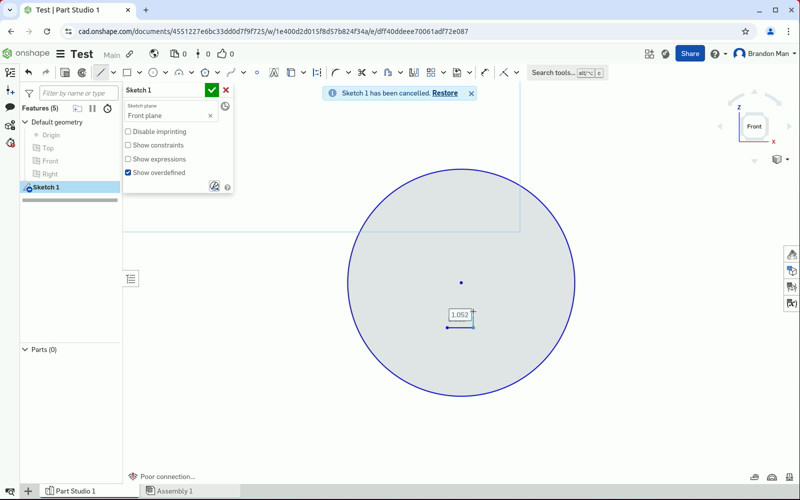
key_up(shift)
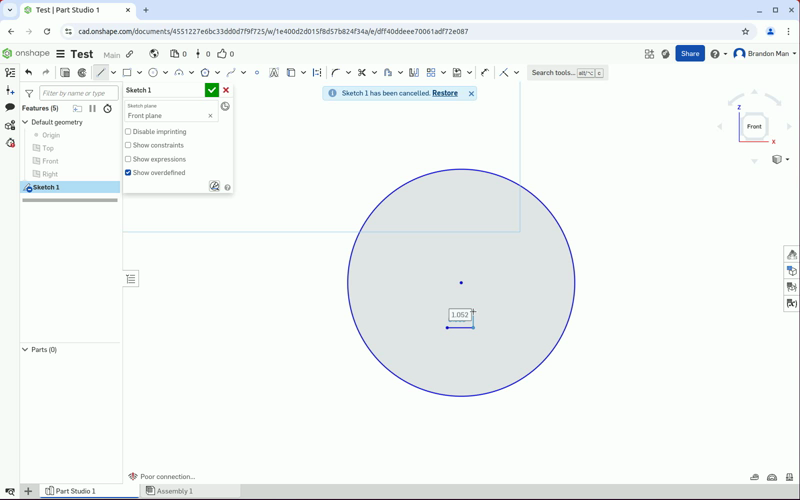
key(esc)
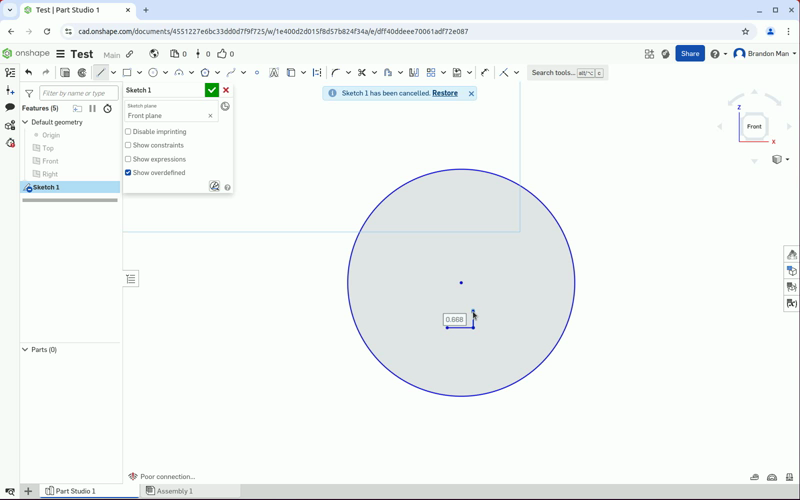
key(a)
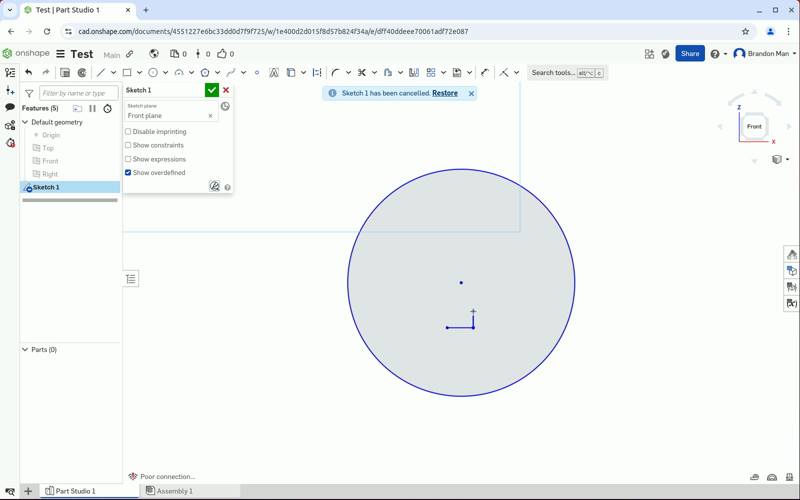
mouse_move(473, 311)
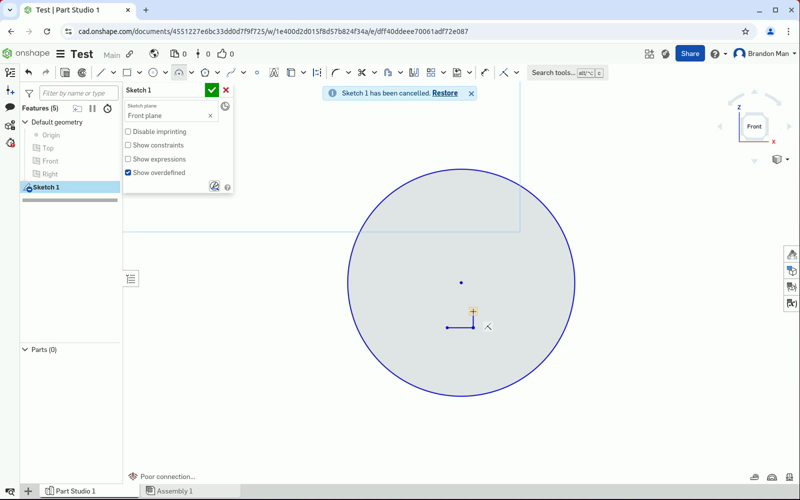
click(473, 311)
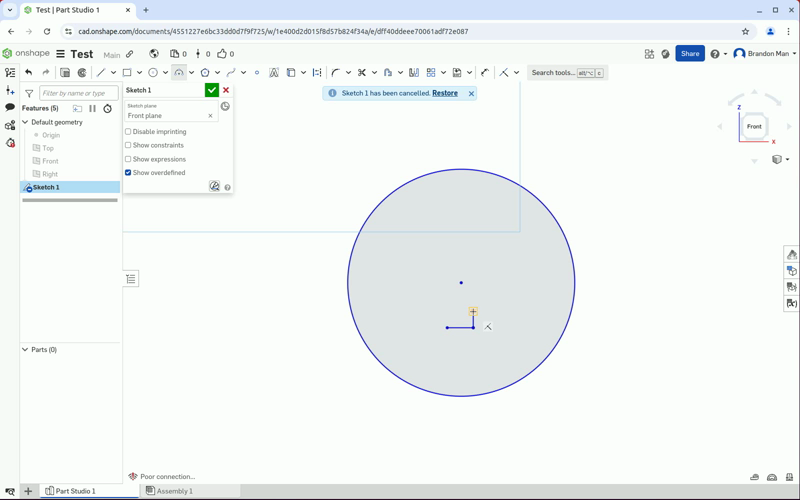
key_down(shift)
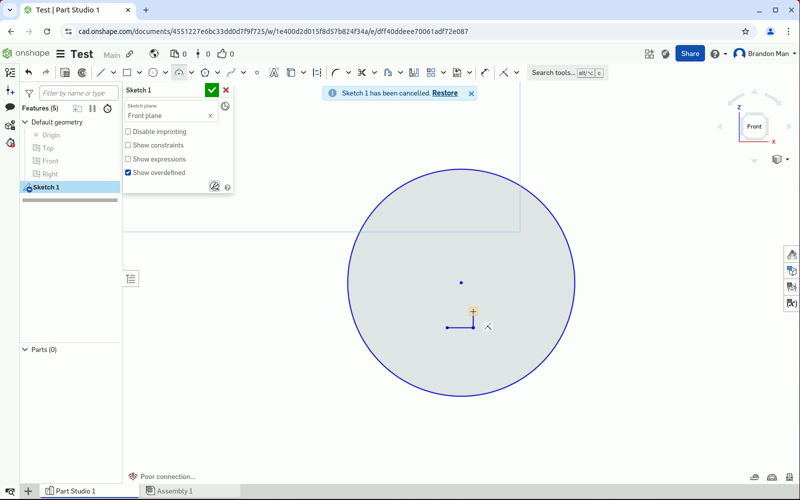
mouse_move(447, 311)
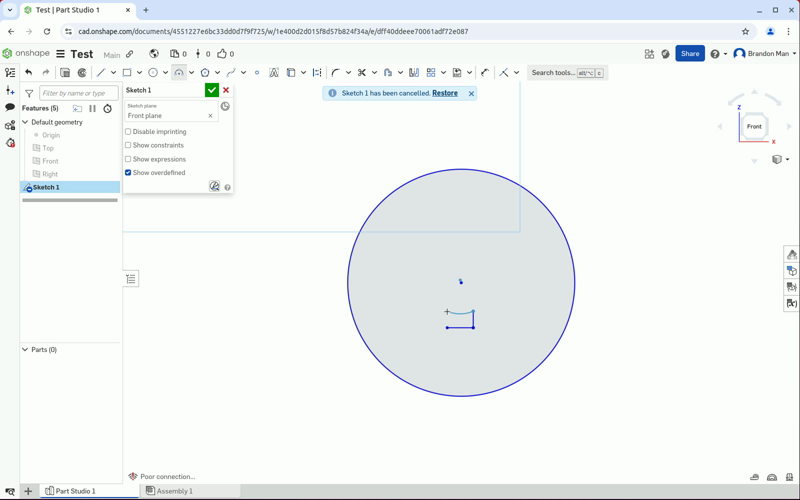
click(447, 311)
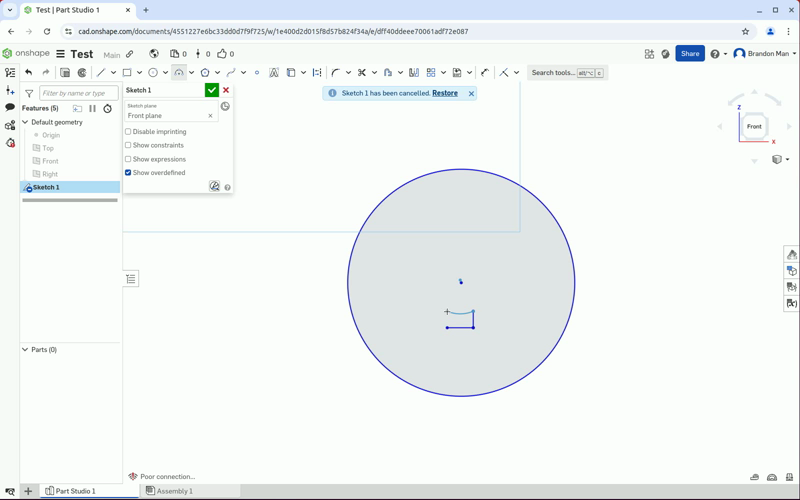
mouse_move(460, 251)
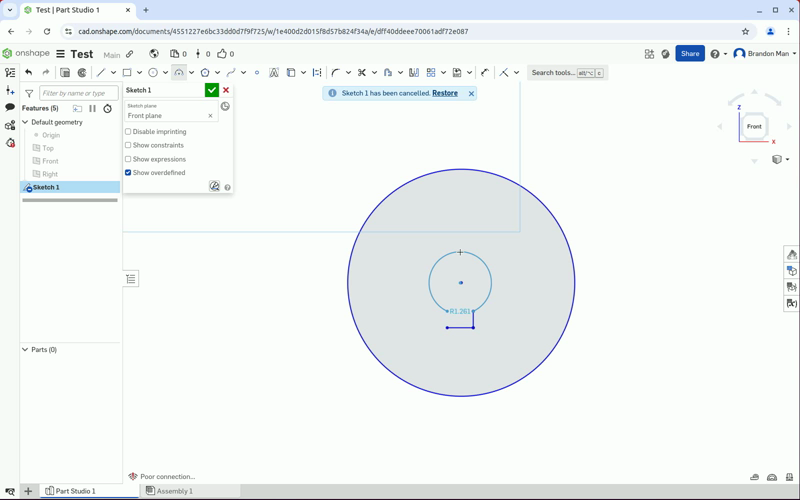
click(460, 251)
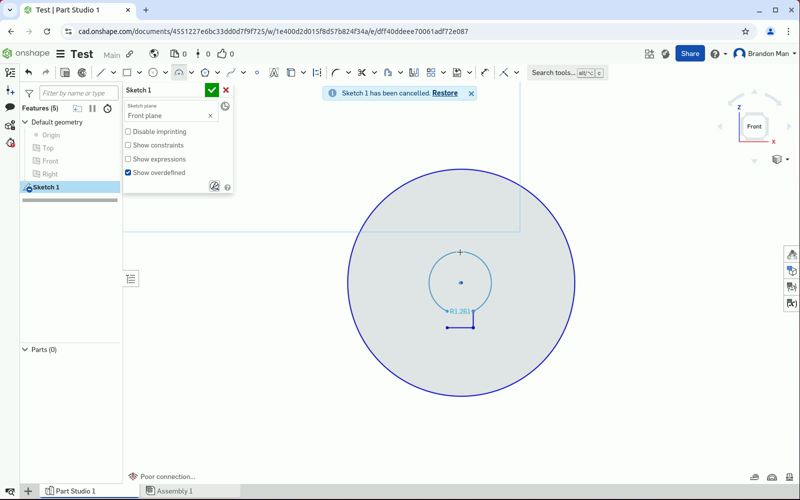
key_up(shift)
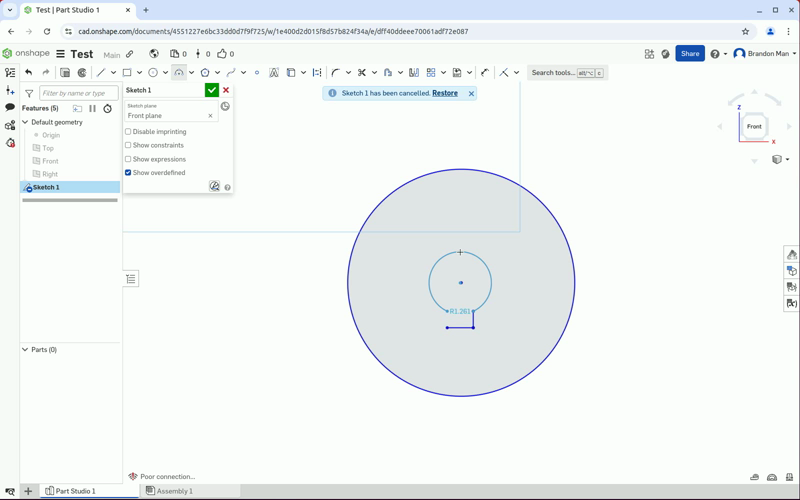
key(esc)
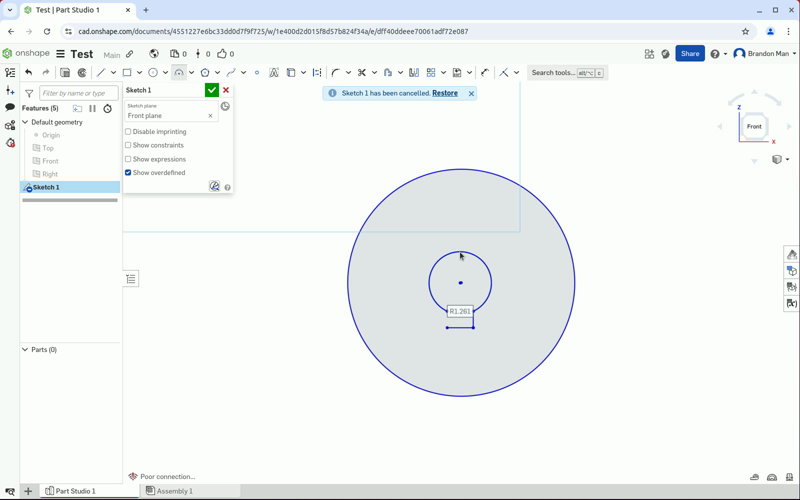
key(l)
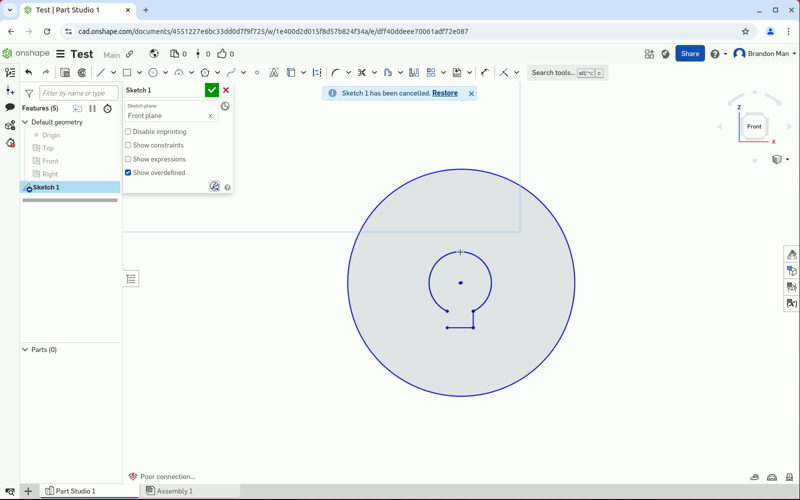
mouse_move(447, 311)
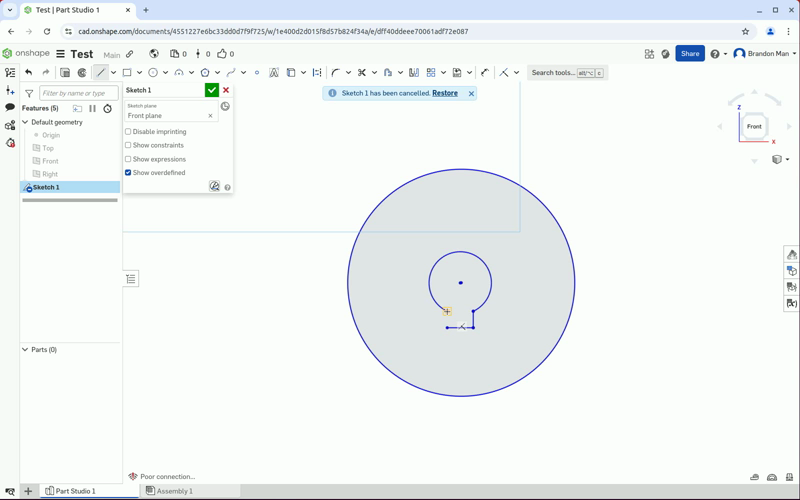
click(447, 311)
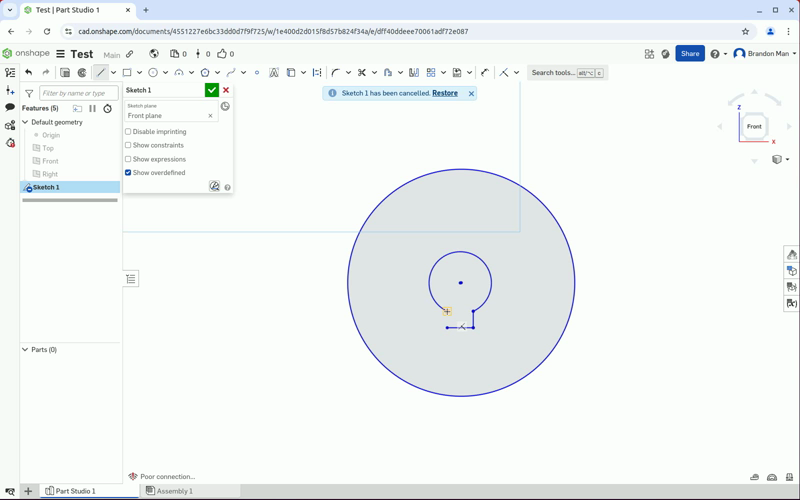
mouse_move(477, 311)
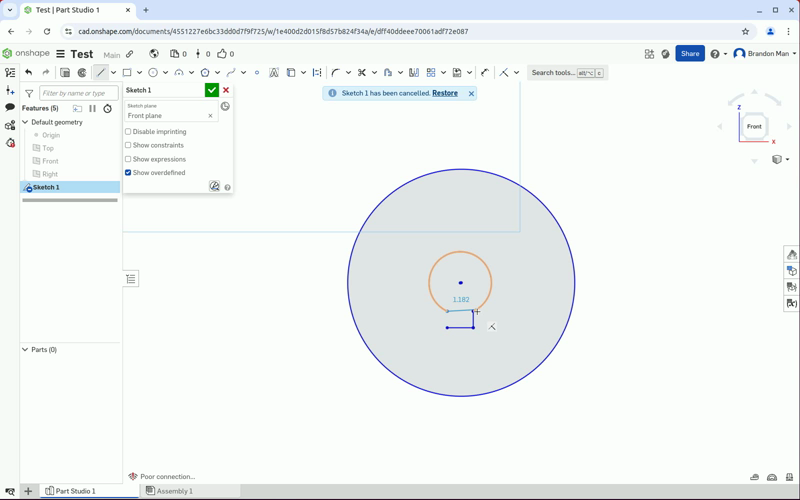
key_down(shift)
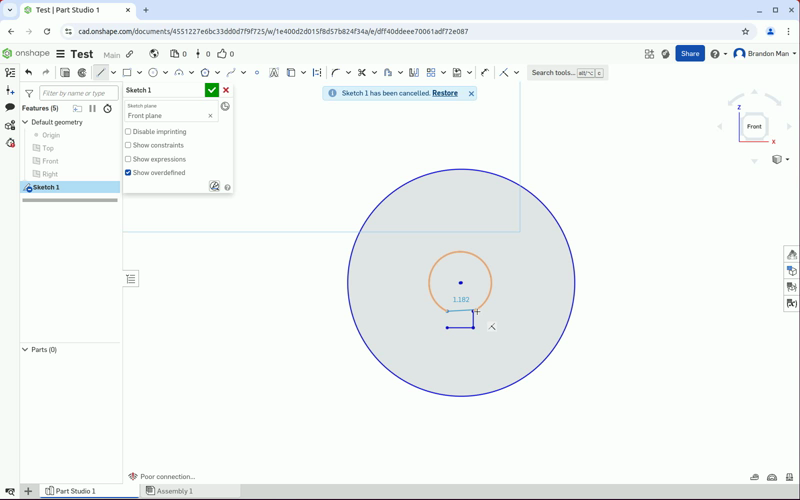
mouse_move(447, 327)
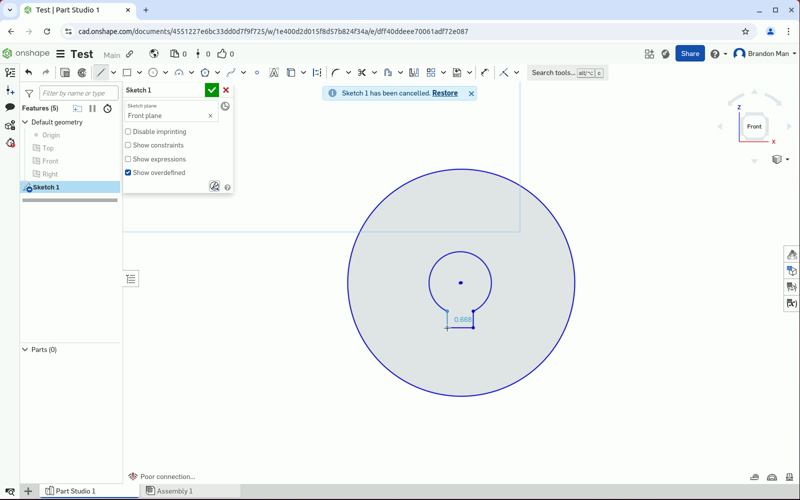
key_up(shift)
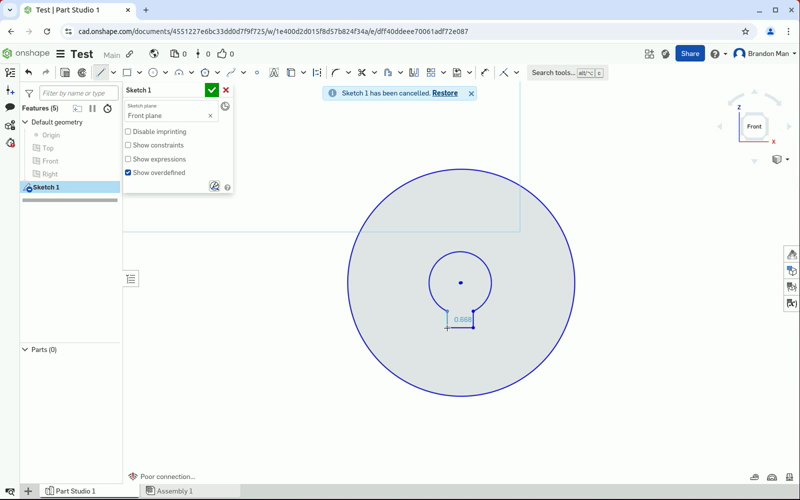
click(447, 327)
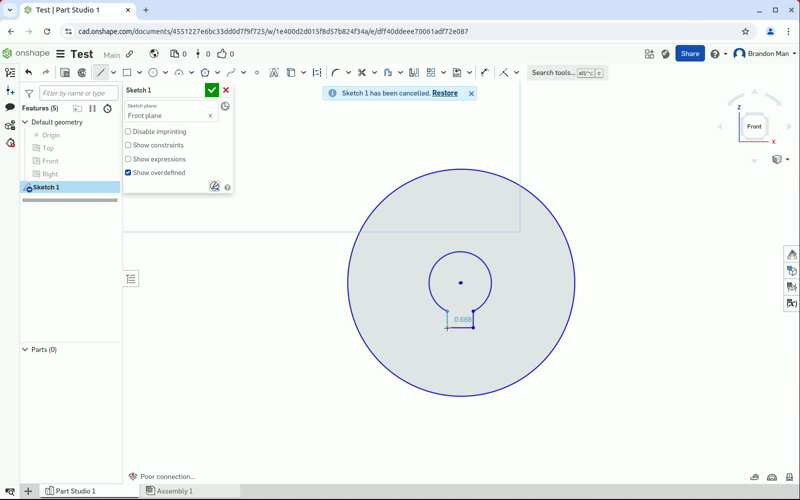
key(esc)
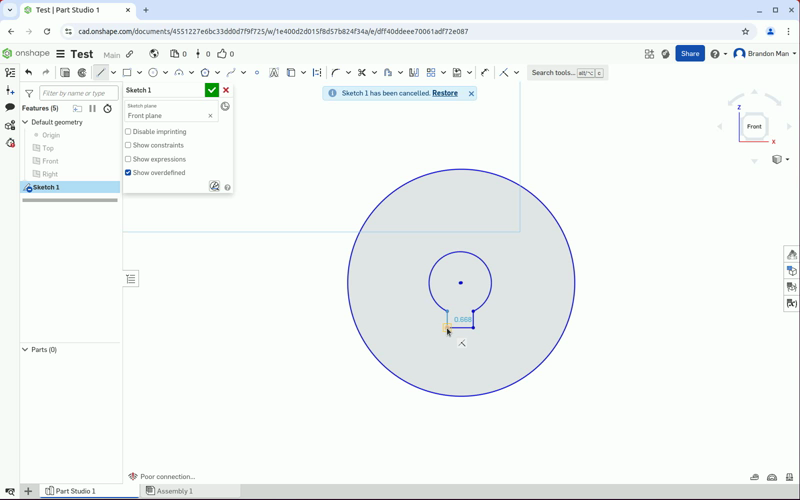
key(c)
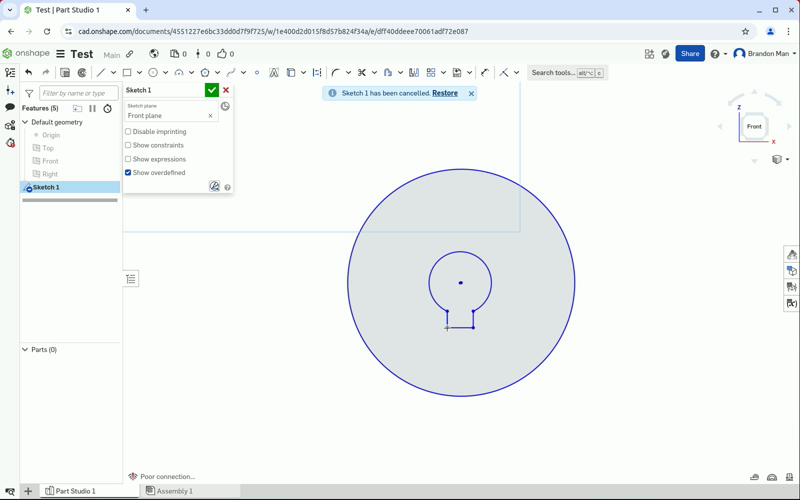
key_down(shift)
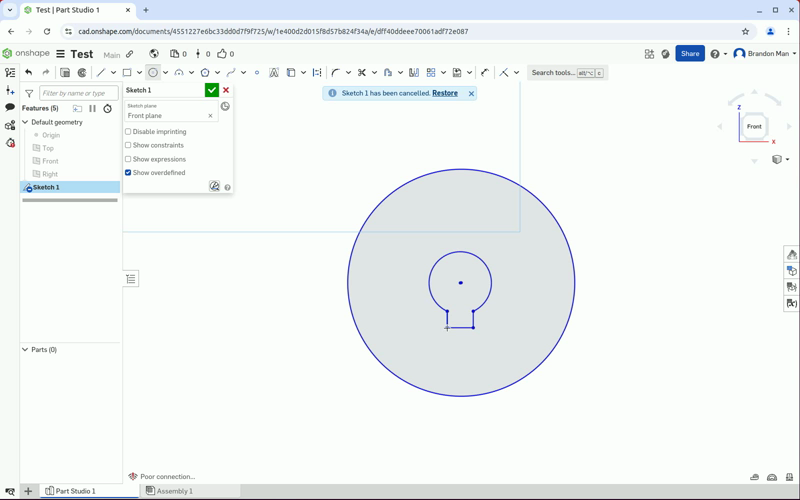
mouse_move(461, 216)
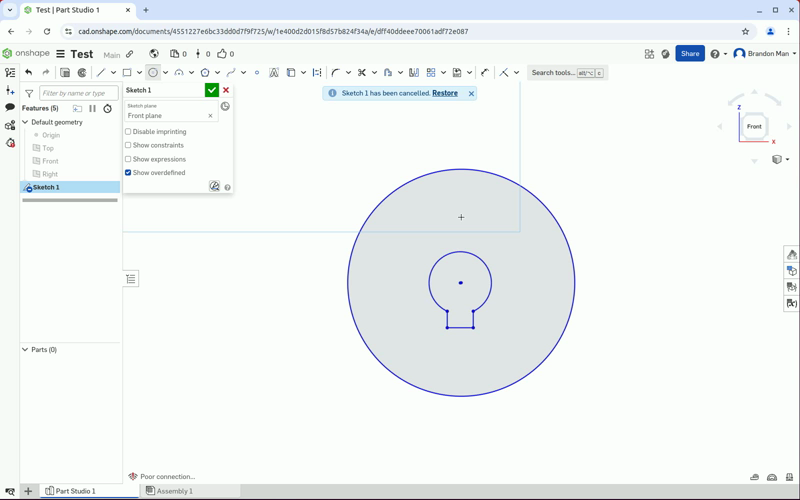
click(461, 216)
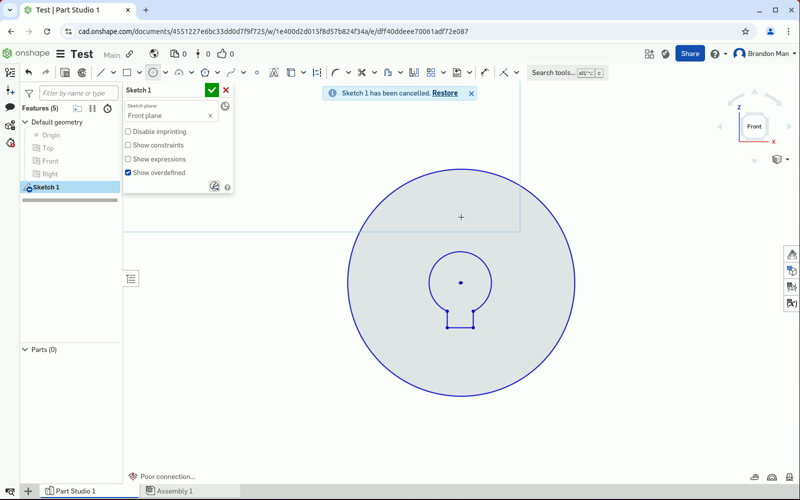
key_up(shift)
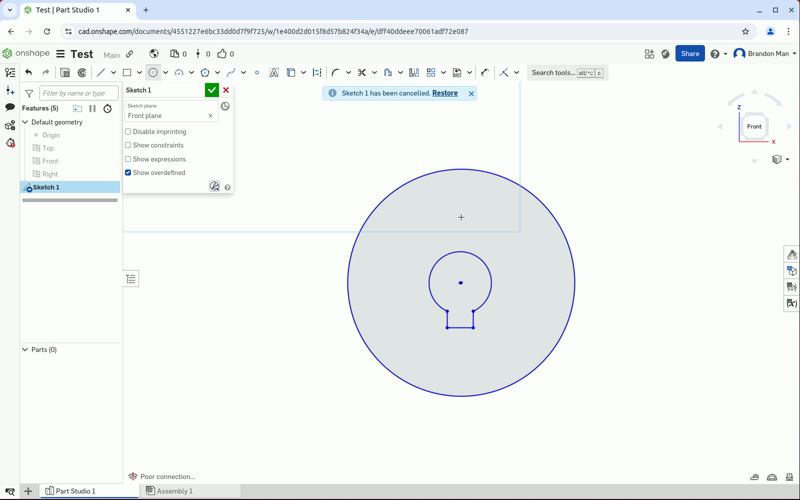
mouse_move(477, 216)
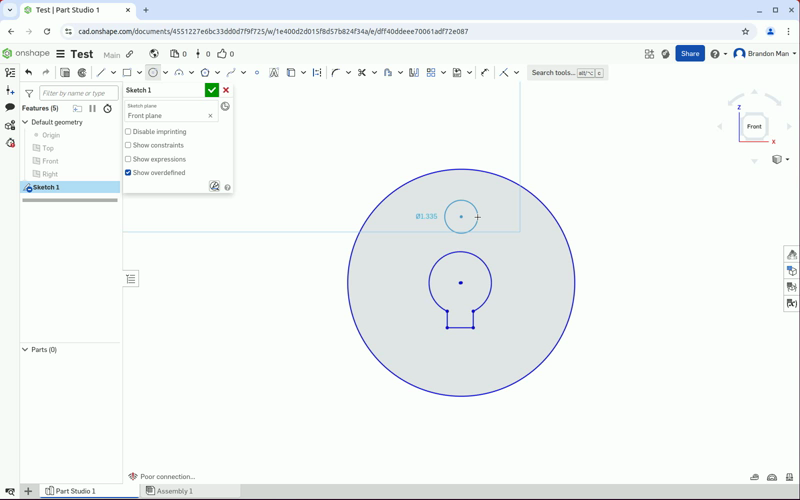
click(477, 216)
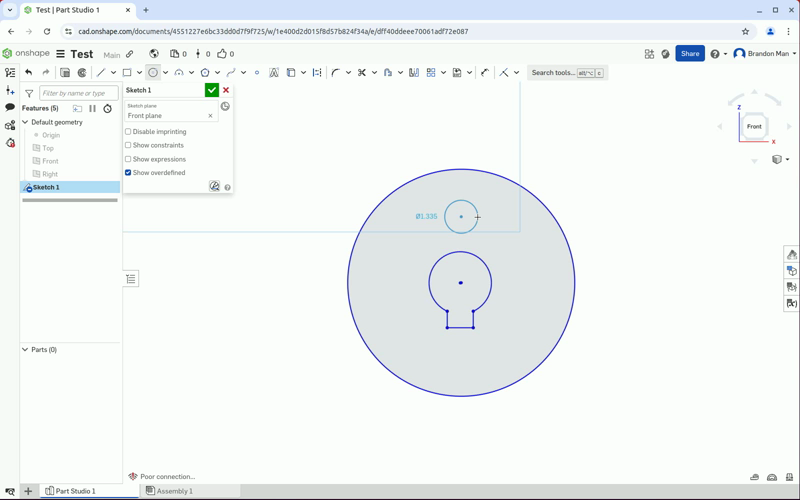
key(esc)
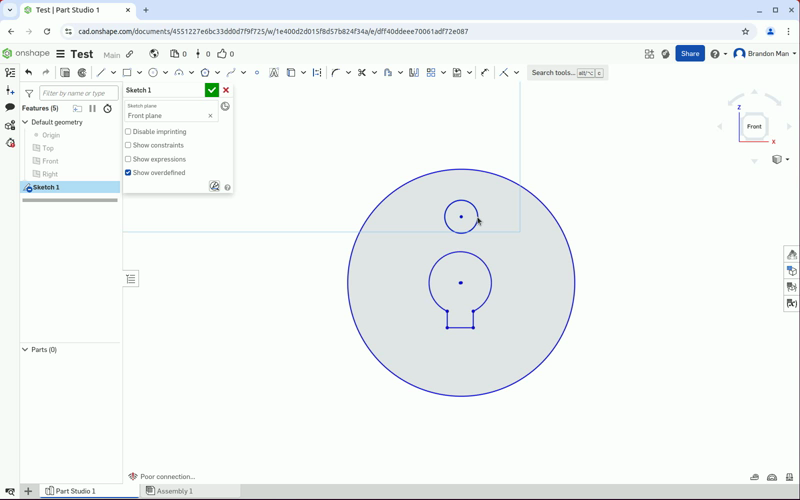
mouse_move(471, 357)
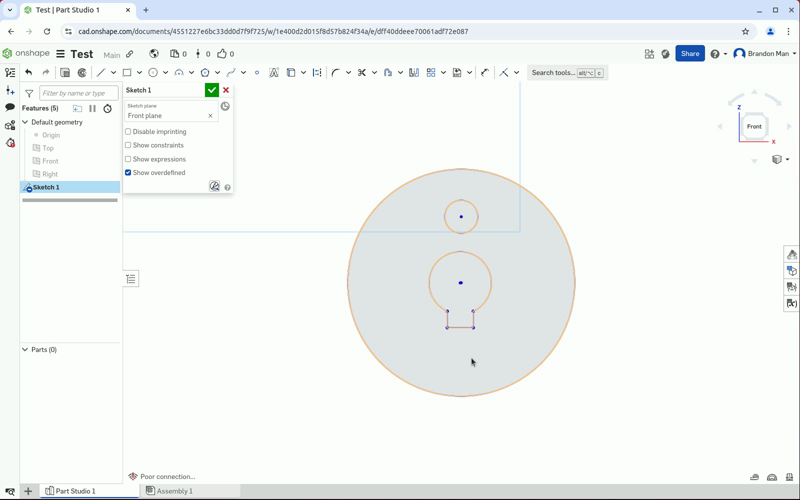
click(471, 357)
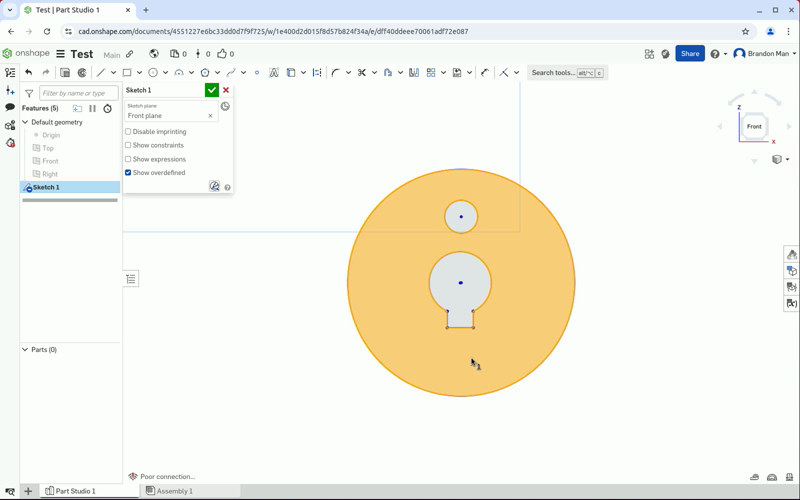
mouse_move(73, 352)
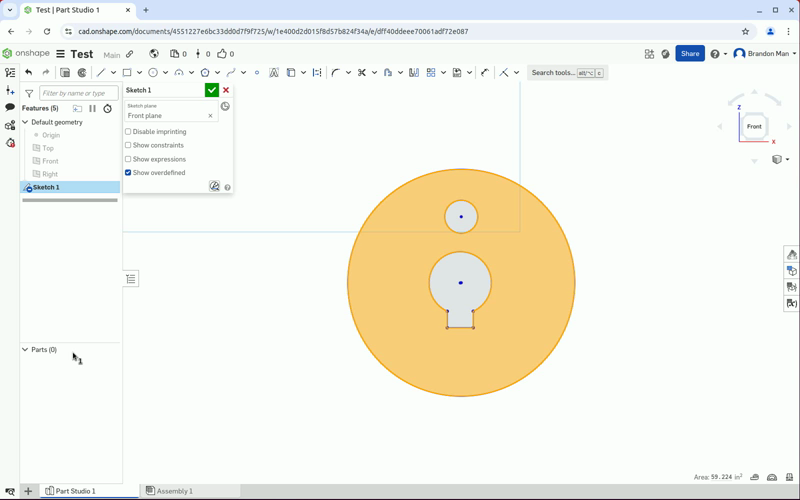
key(shift+y)
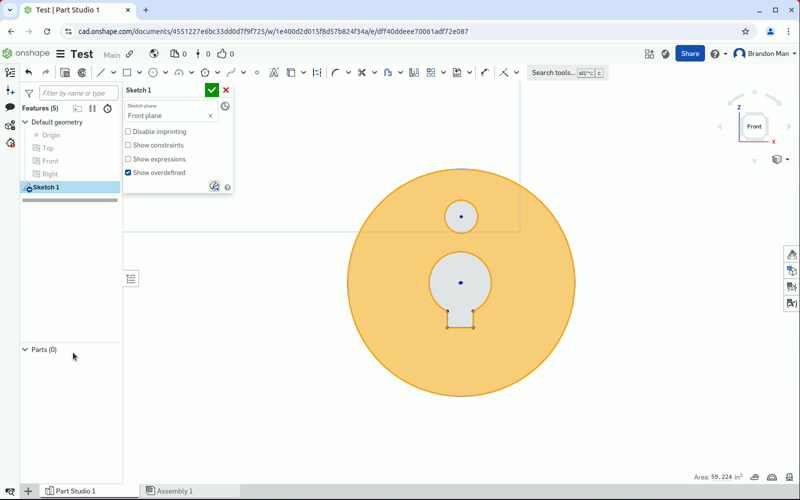
key(shift+e)
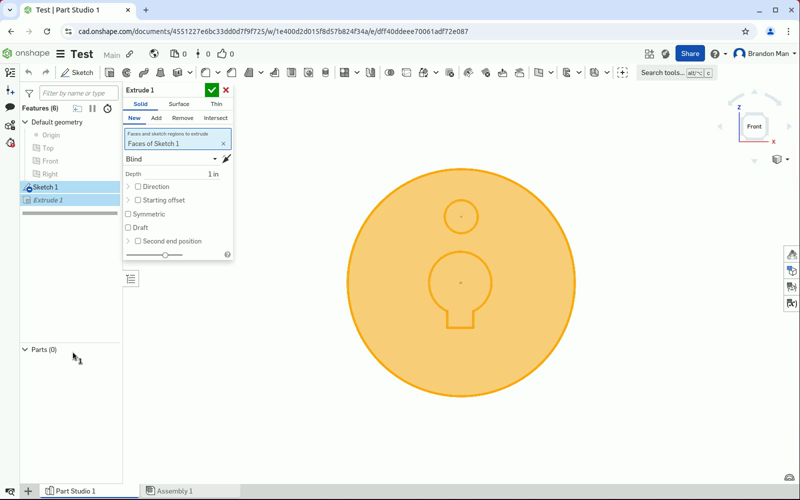
mouse_move(143, 106)
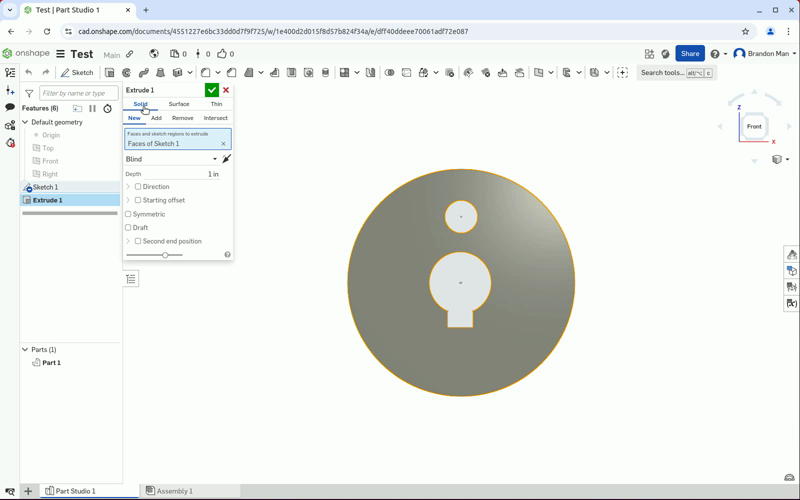
click(143, 106)
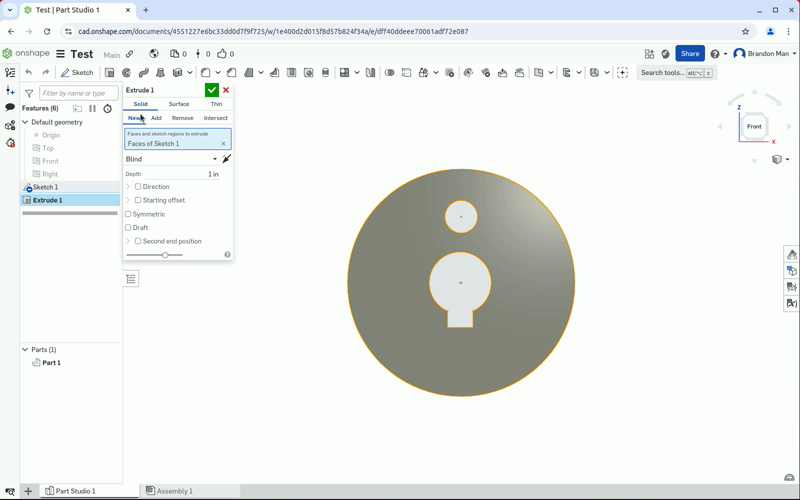
mouse_move(137, 120)
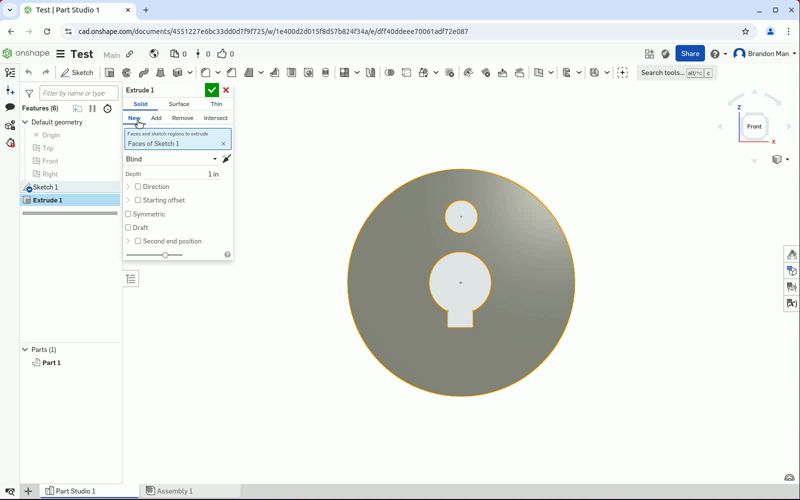
click(137, 120)
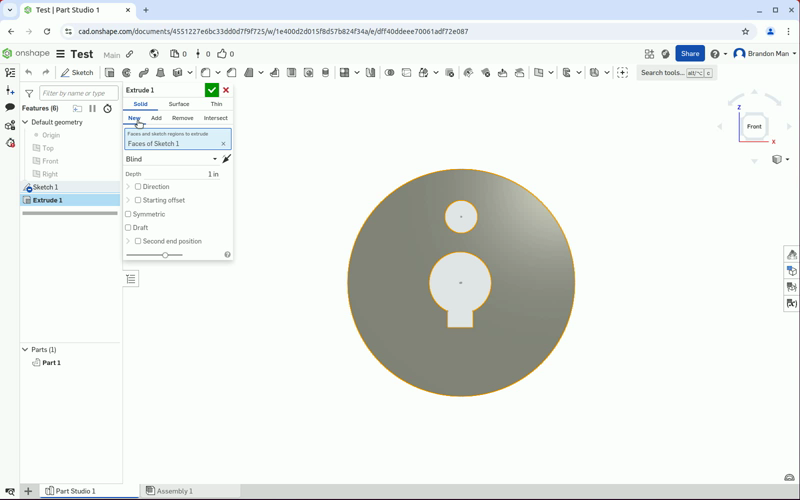
key(tab, 4)
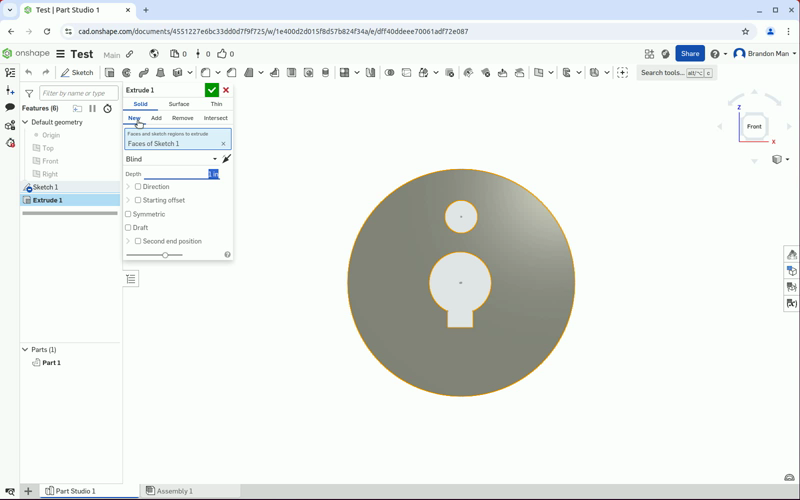
text(3.461)
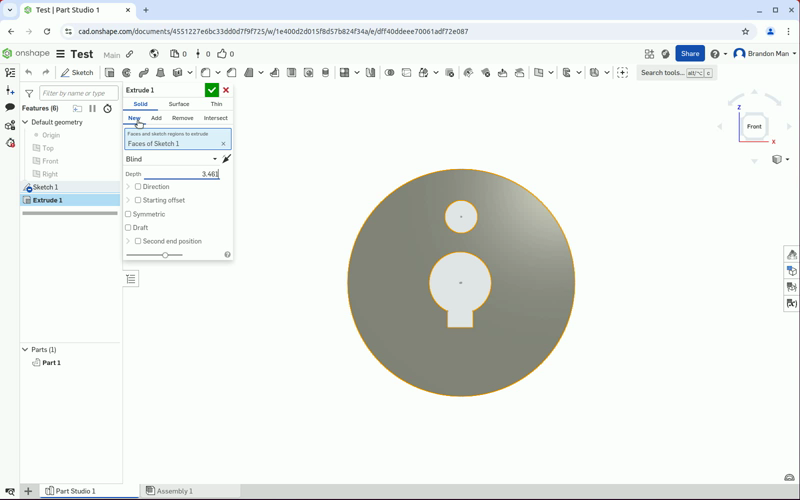
key(enter)
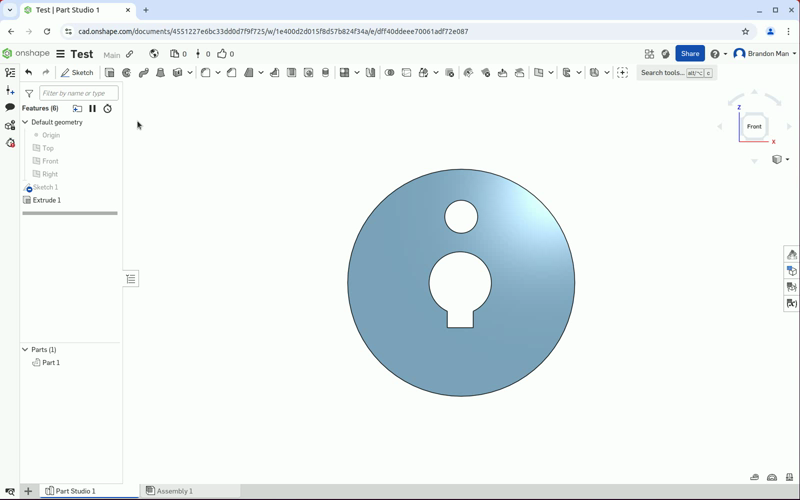
key(shift+h)
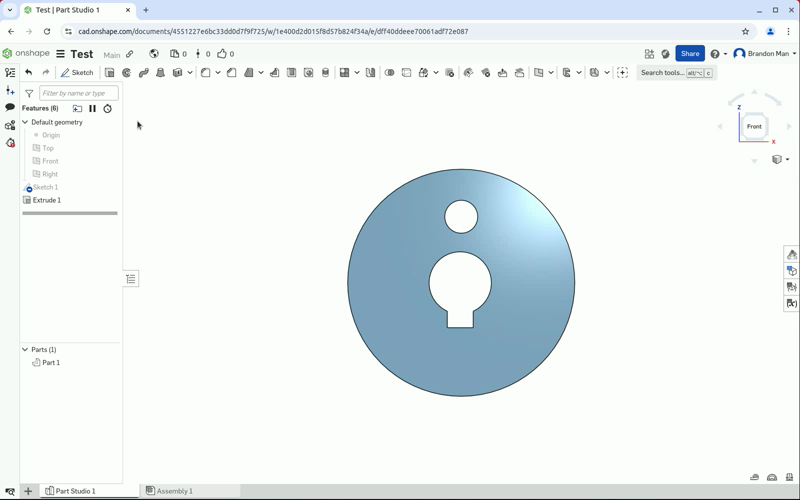
key(shift+h)
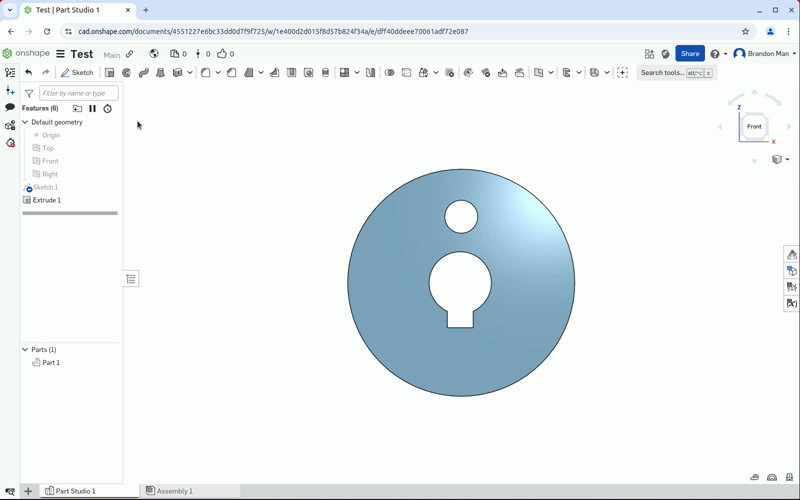
mouse_move(73, 189)
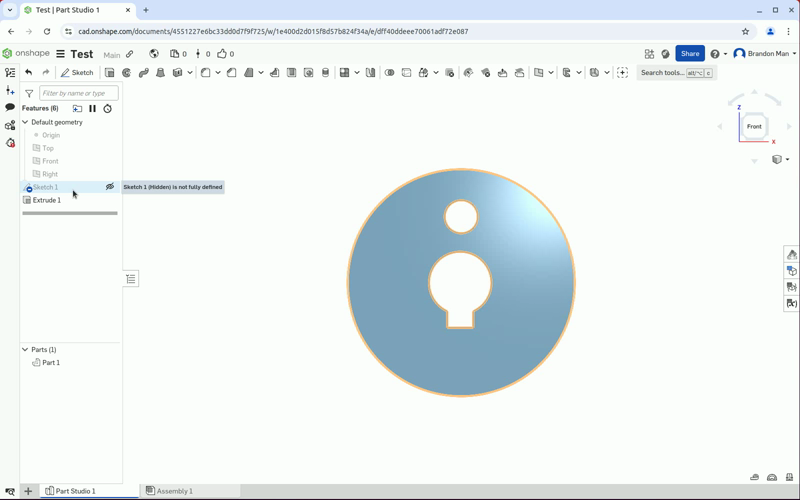
click(73, 189)
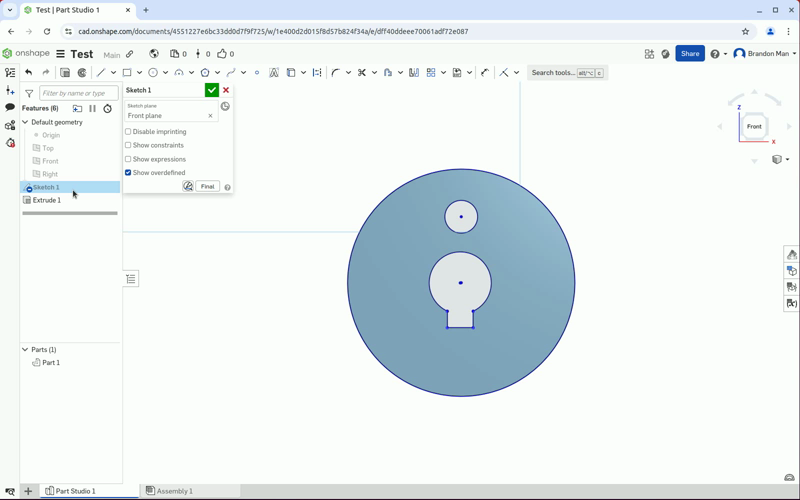
mouse_move(229, 92)
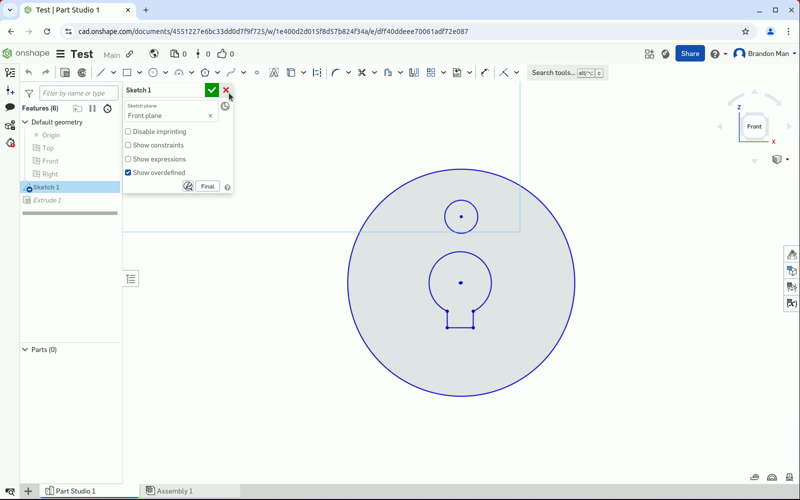
click(229, 92)
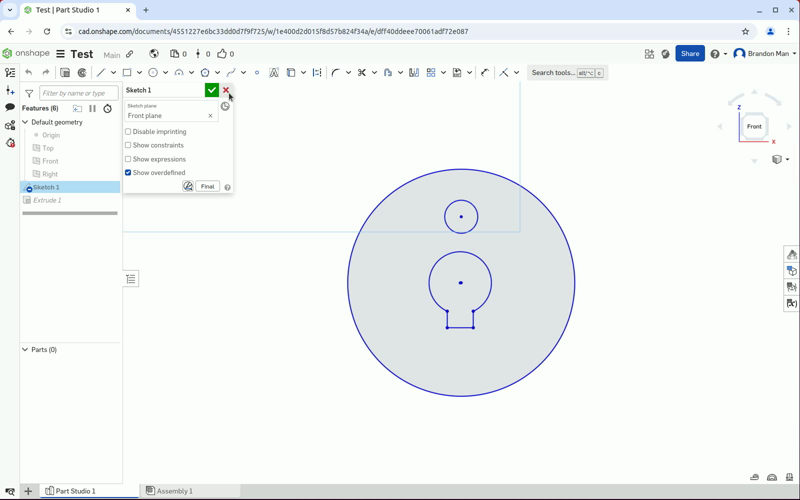
key(shift+s)
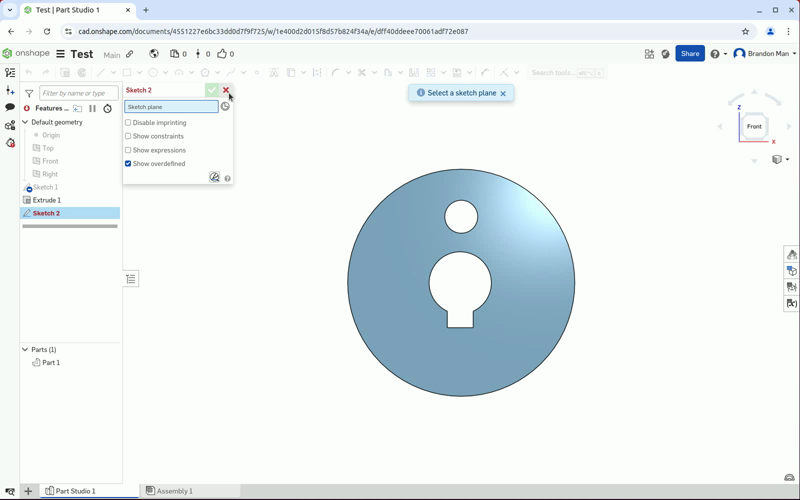
mouse_move(73, 163)
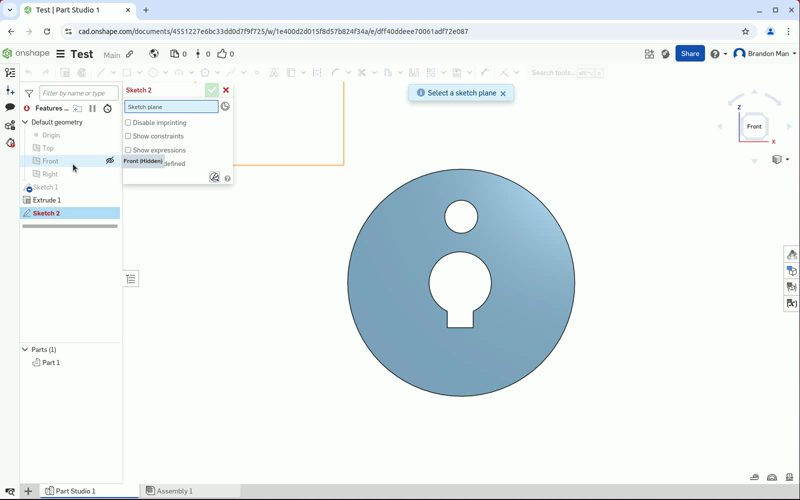
click(73, 163)
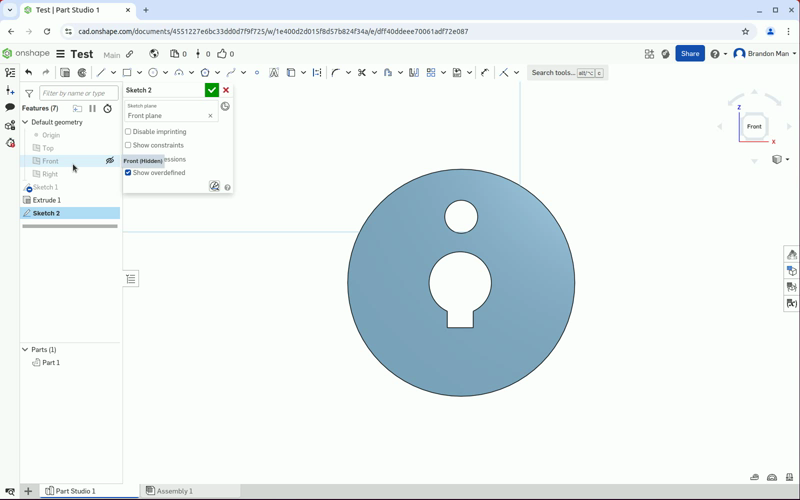
mouse_move(73, 352)
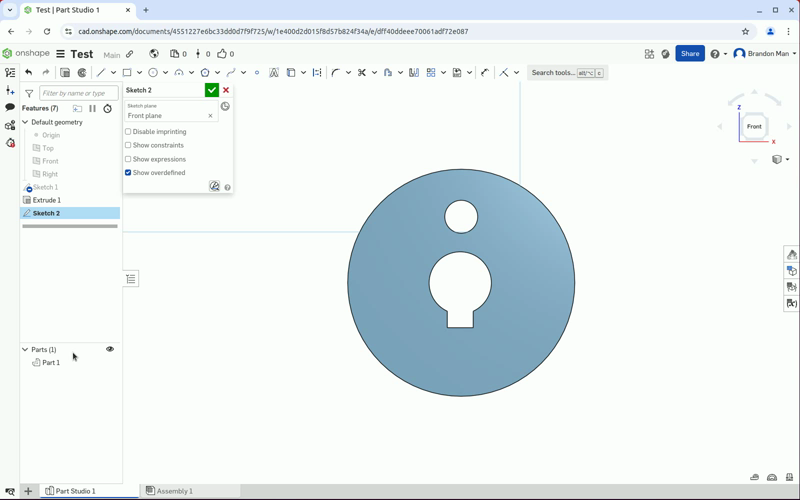
key(y)
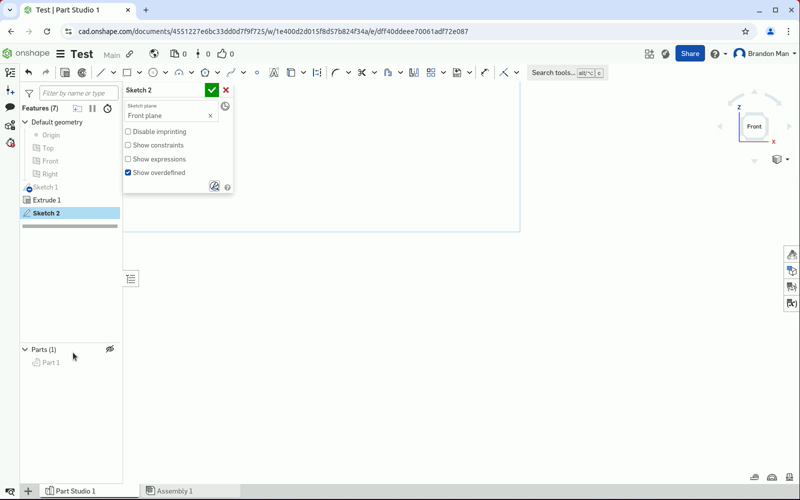
key(c)
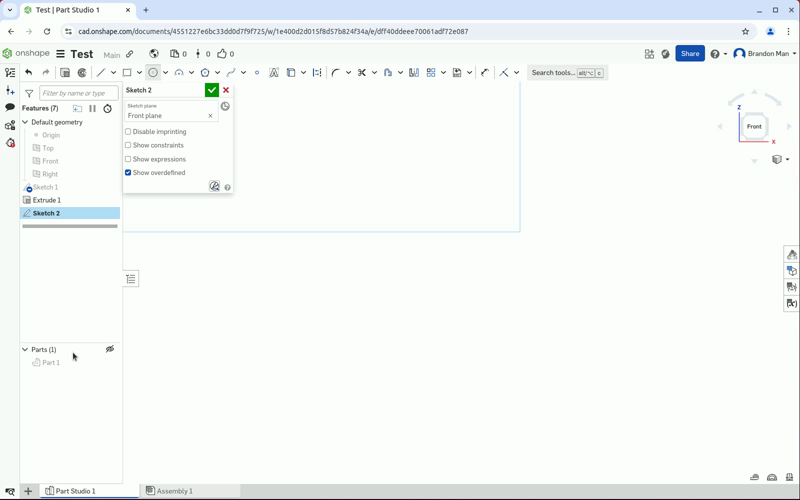
key_down(shift)
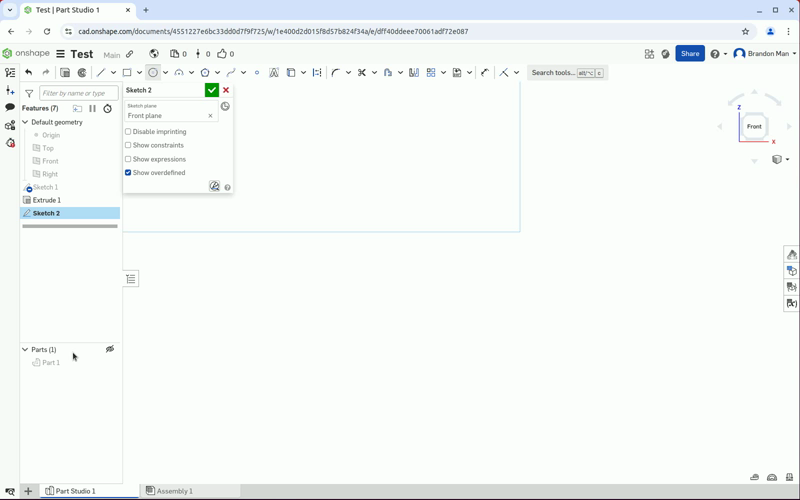
mouse_move(461, 282)
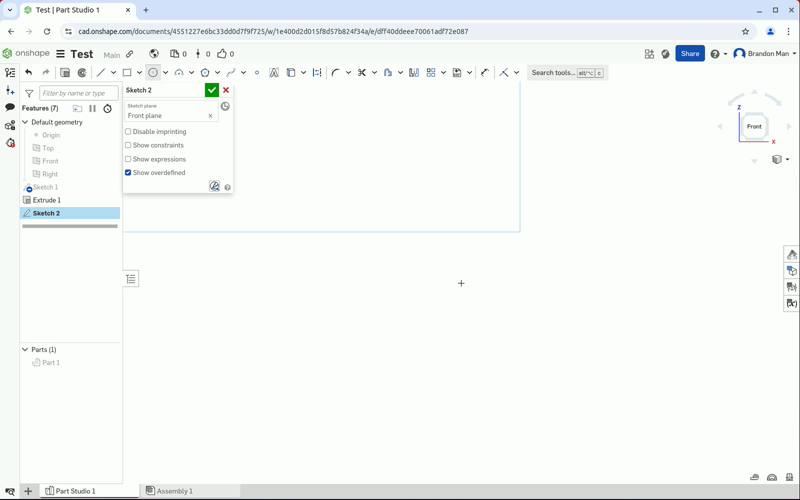
click(461, 282)
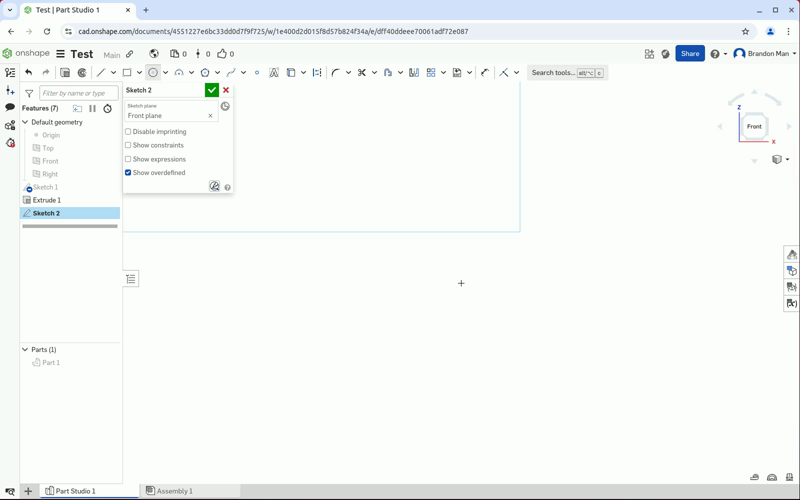
key_up(shift)
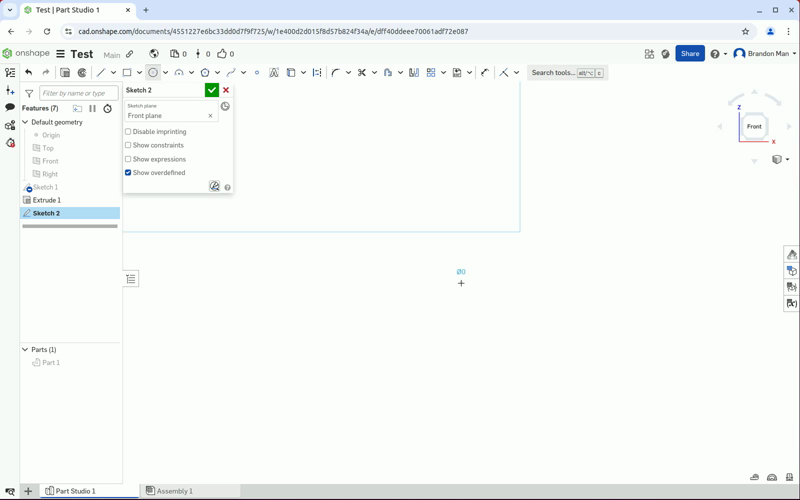
mouse_move(574, 282)
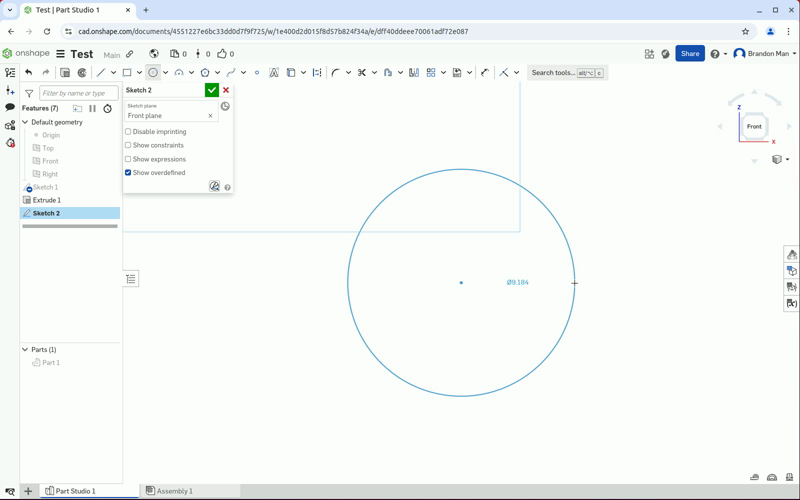
click(574, 282)
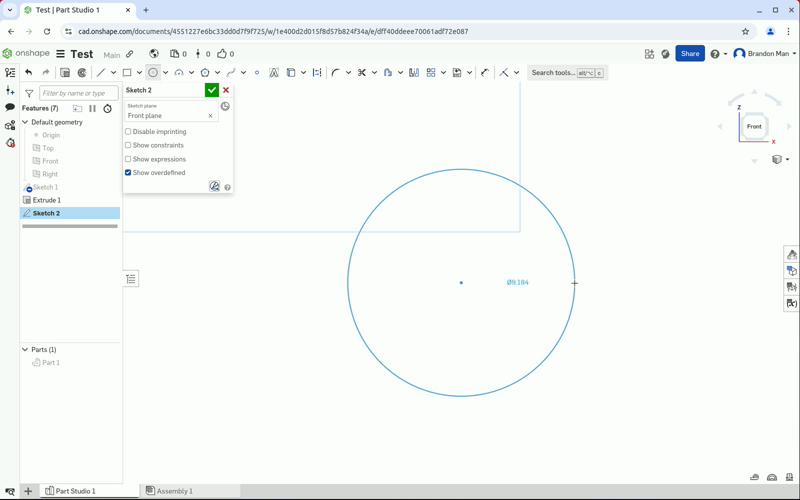
key(esc)
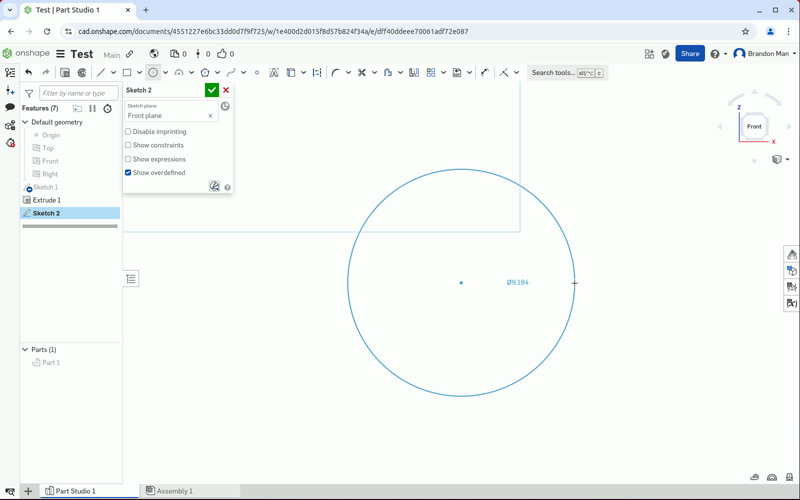
key(l)
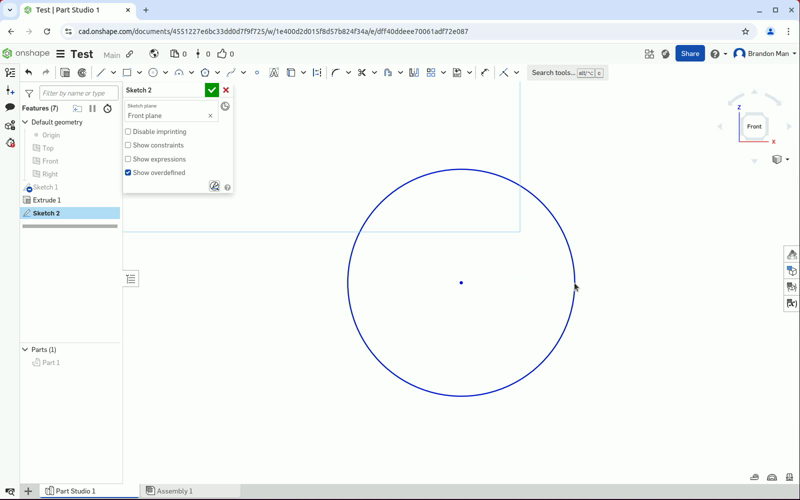
key_down(shift)
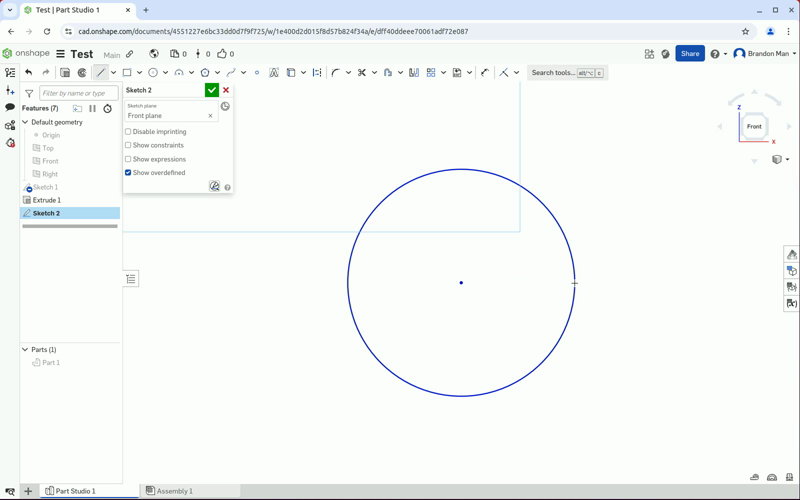
mouse_move(447, 327)
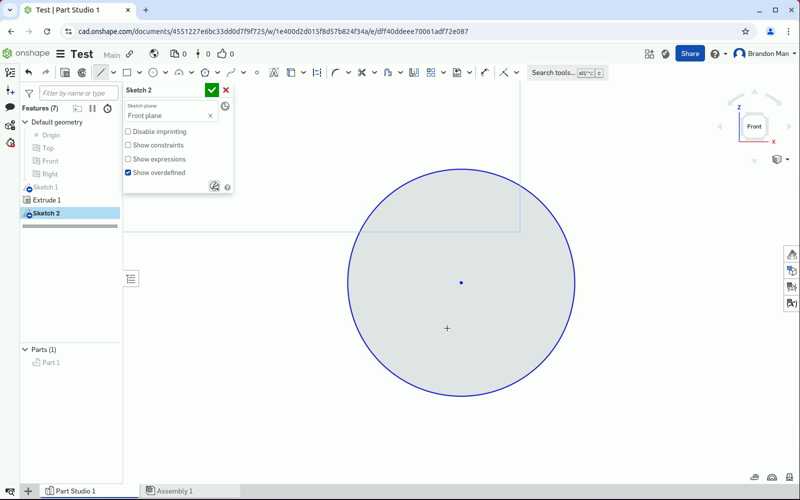
click(447, 327)
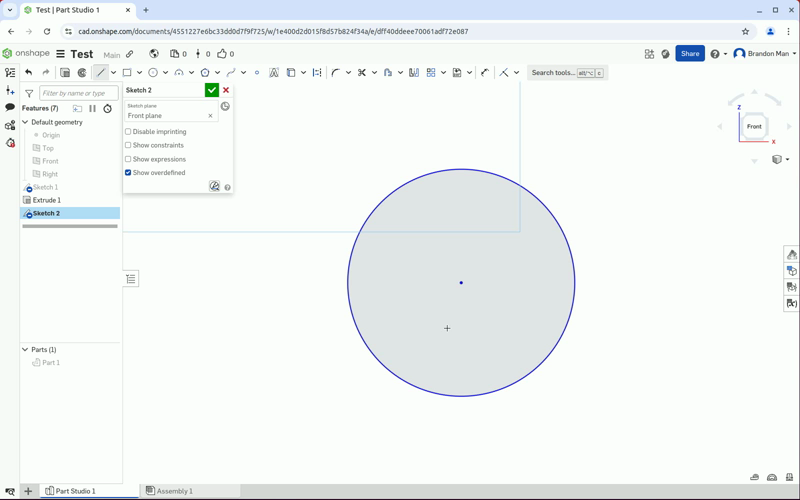
key_up(shift)
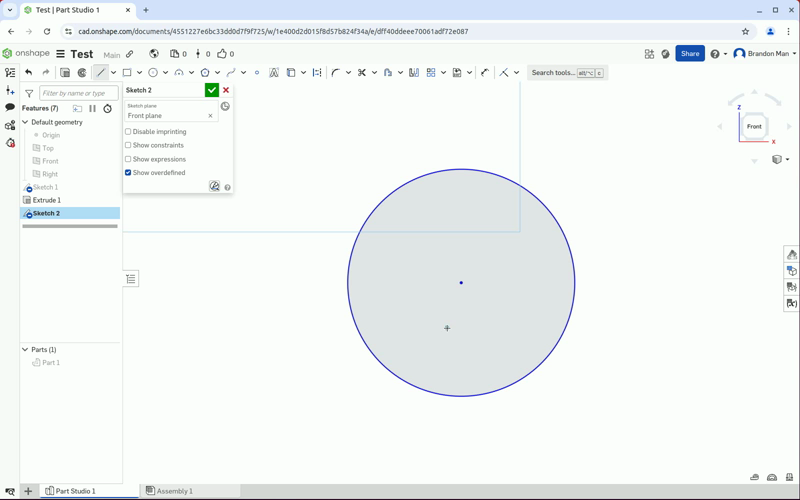
key_down(shift)
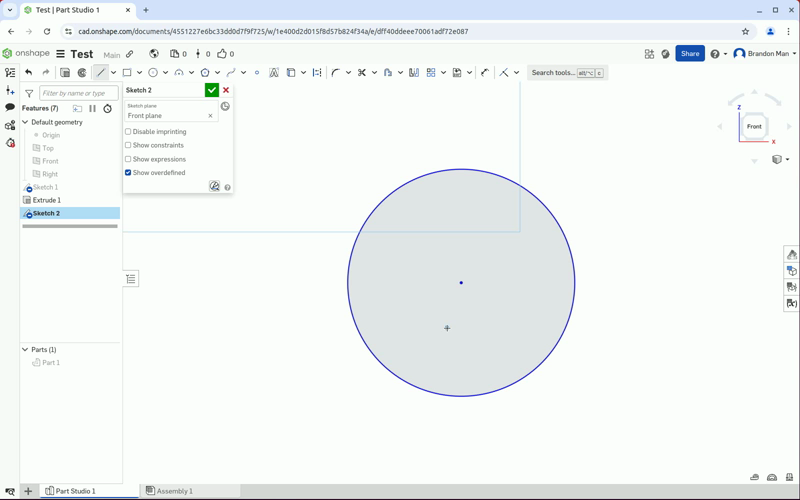
mouse_move(477, 327)
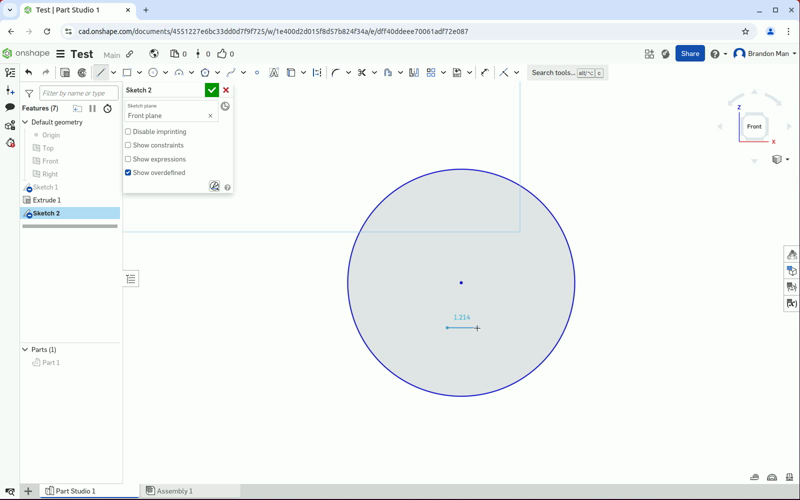
mouse_move(473, 327)
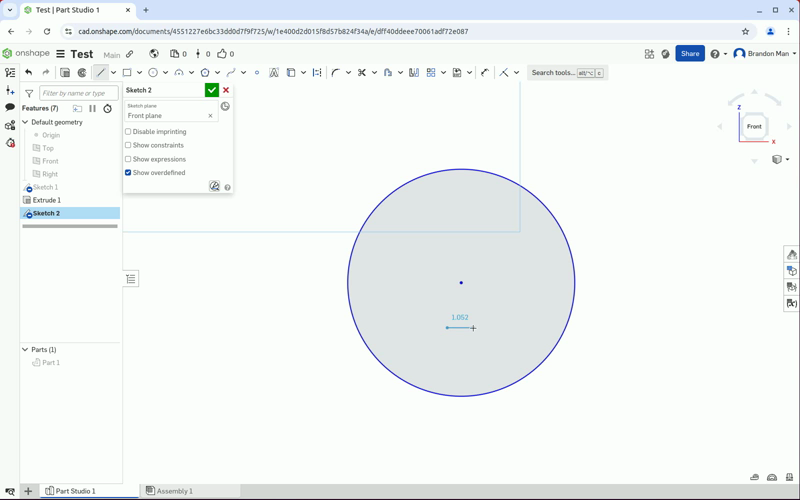
click(473, 327)
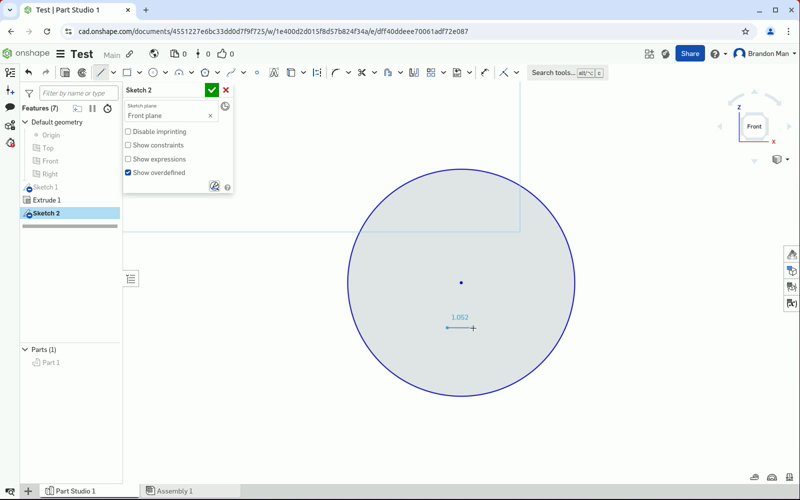
key_up(shift)
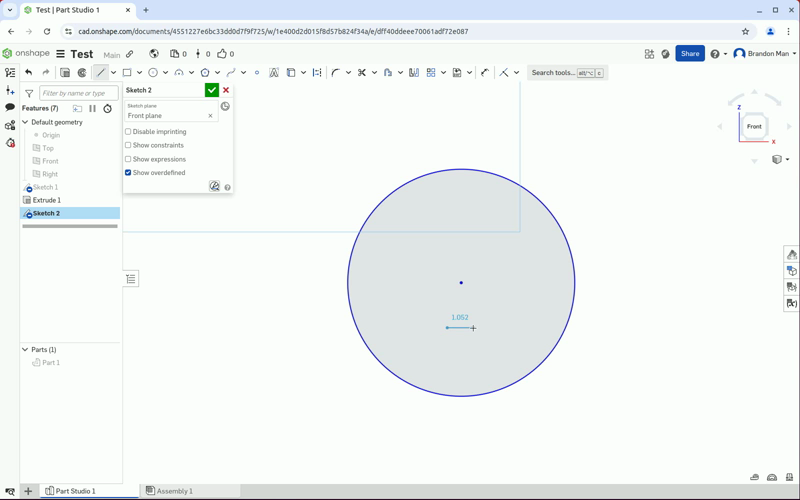
key_down(shift)
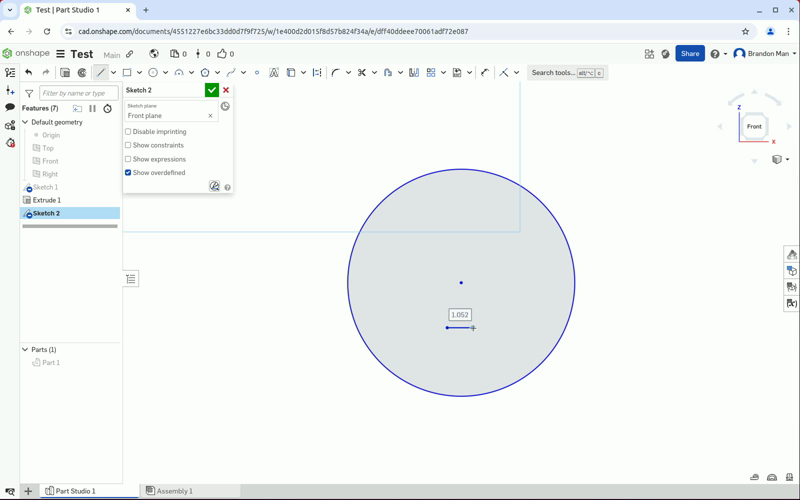
mouse_move(503, 327)
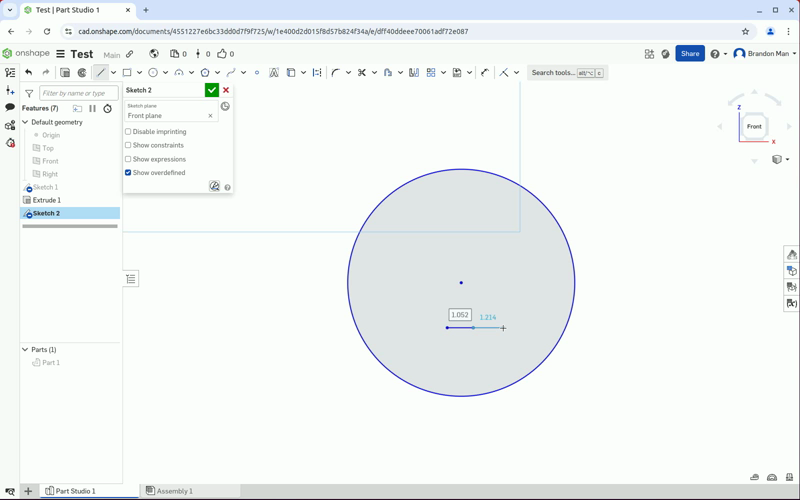
mouse_move(473, 311)
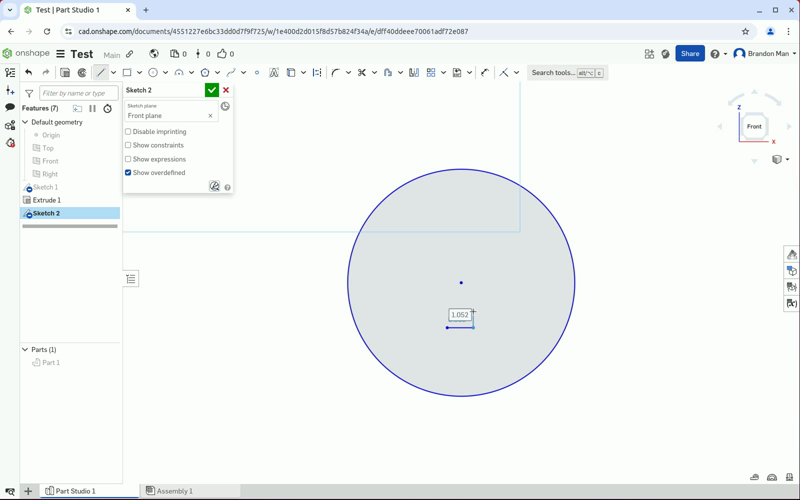
click(473, 311)
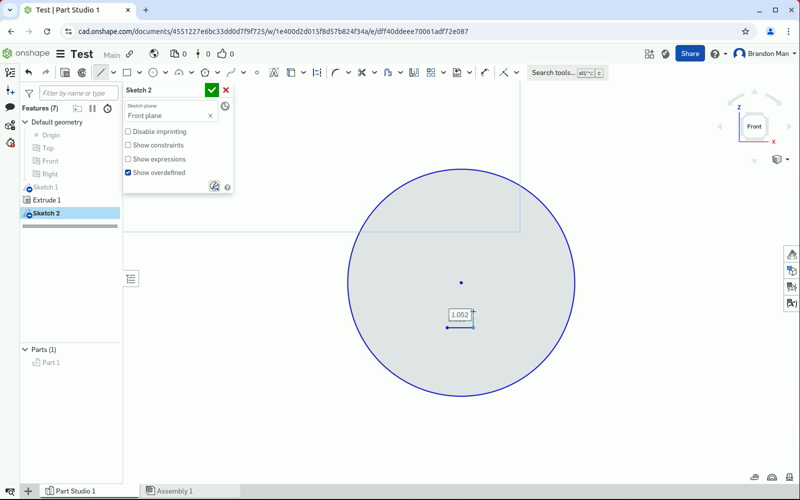
key_up(shift)
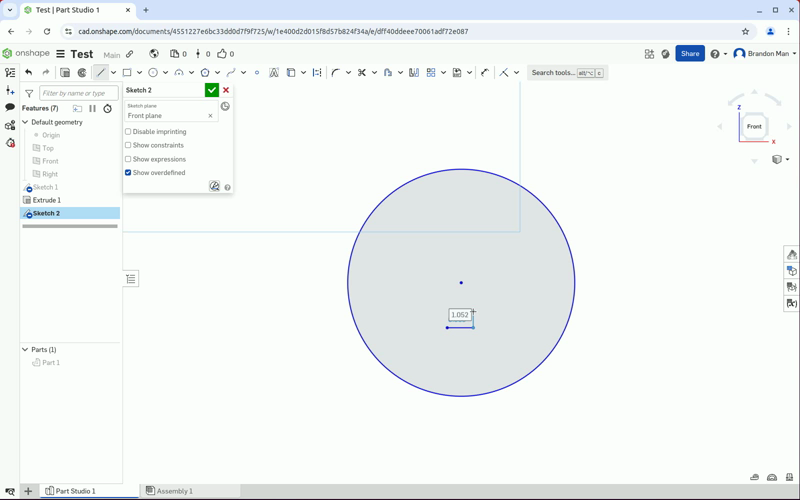
key(esc)
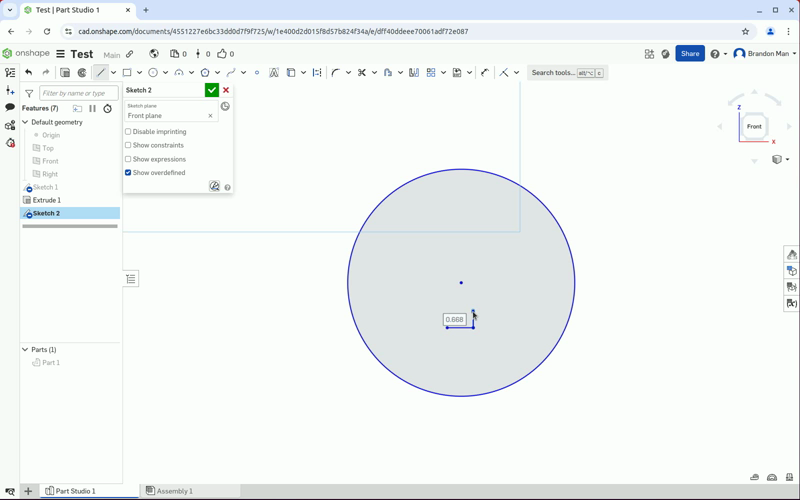
key(a)
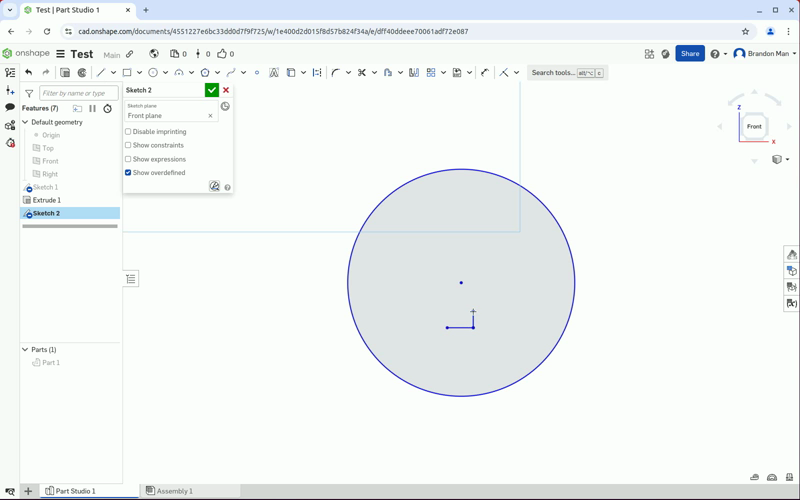
mouse_move(473, 311)
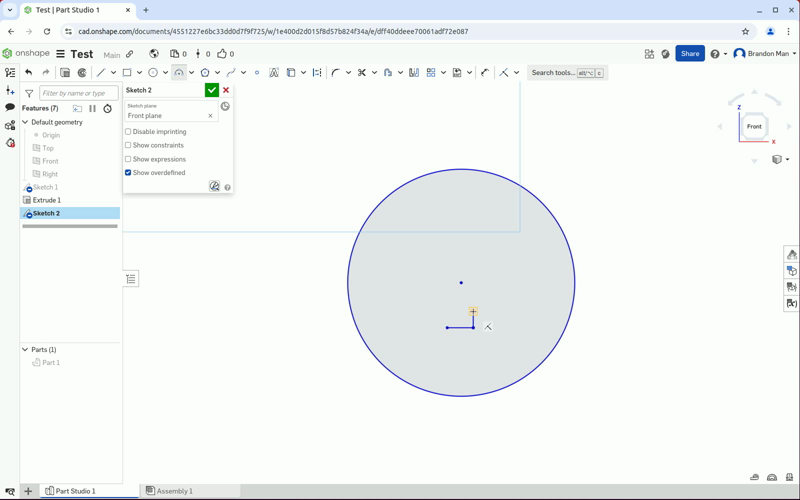
click(473, 311)
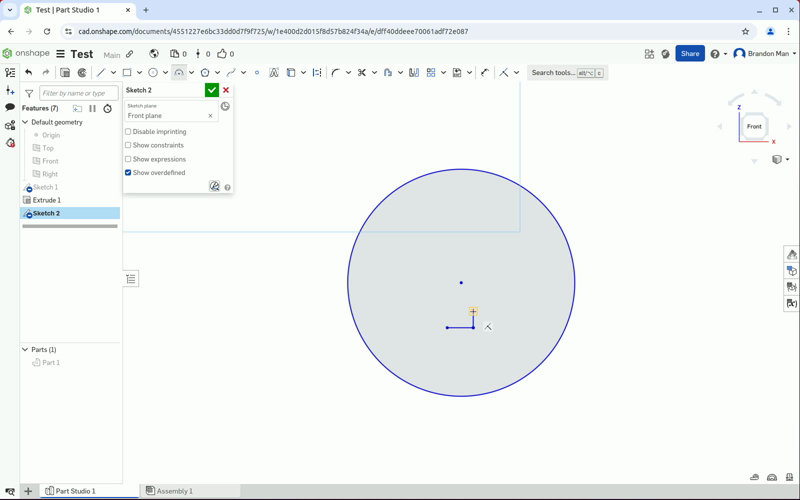
key_down(shift)
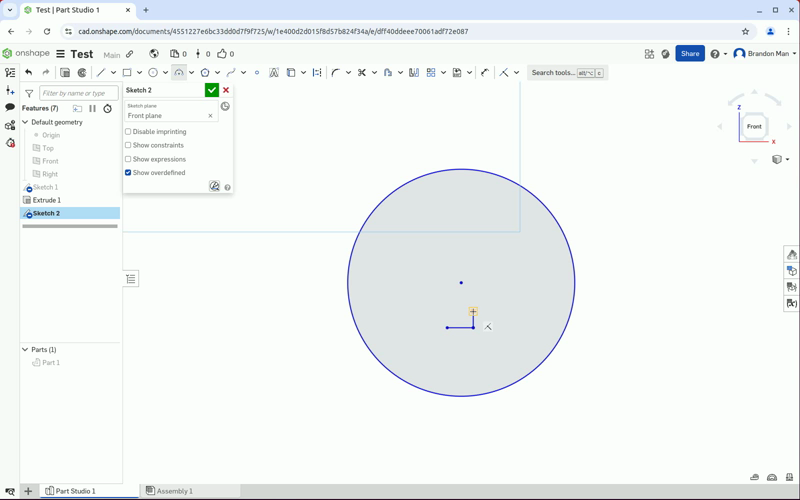
mouse_move(447, 311)
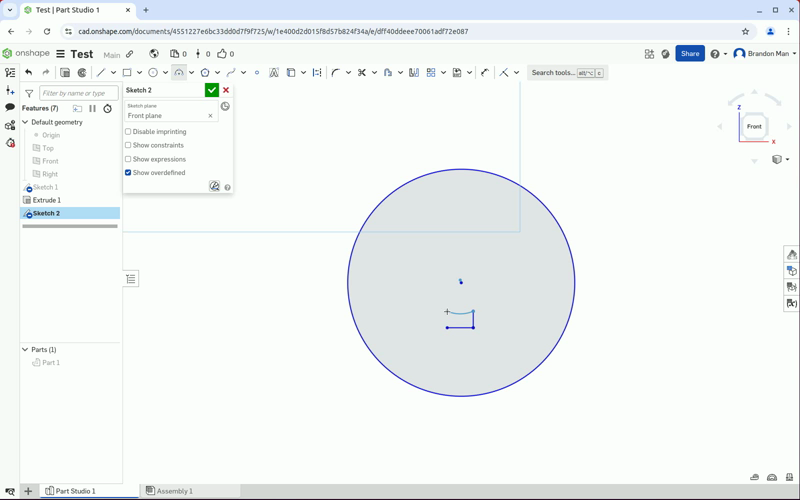
click(447, 311)
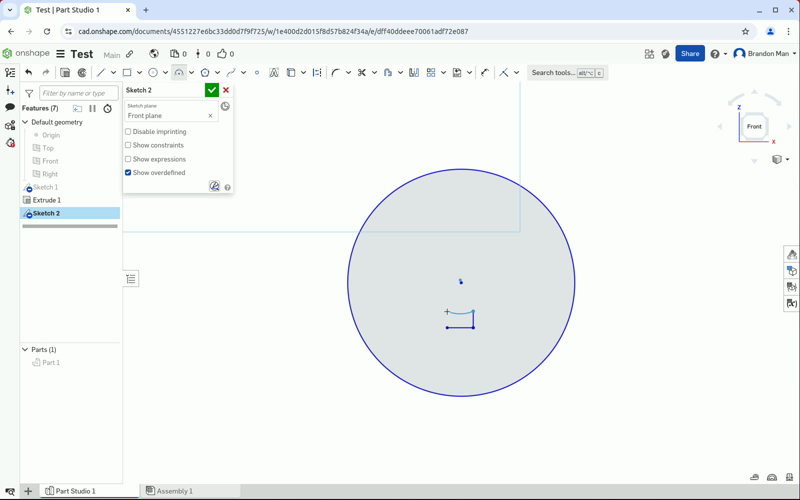
mouse_move(460, 251)
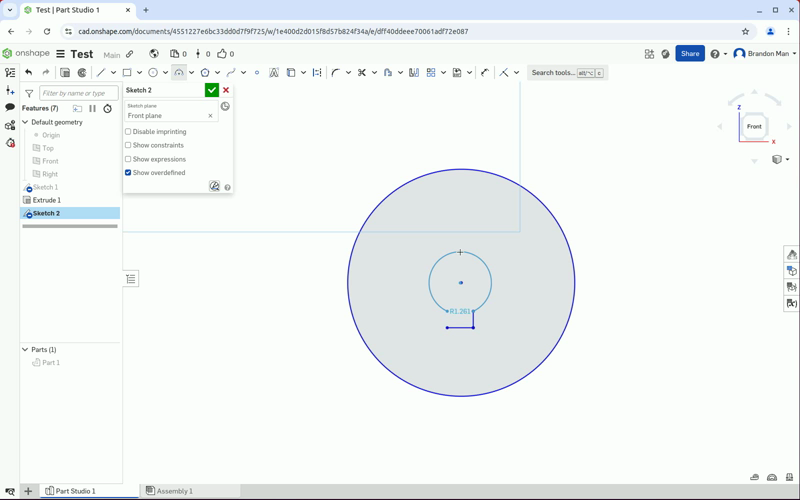
click(460, 251)
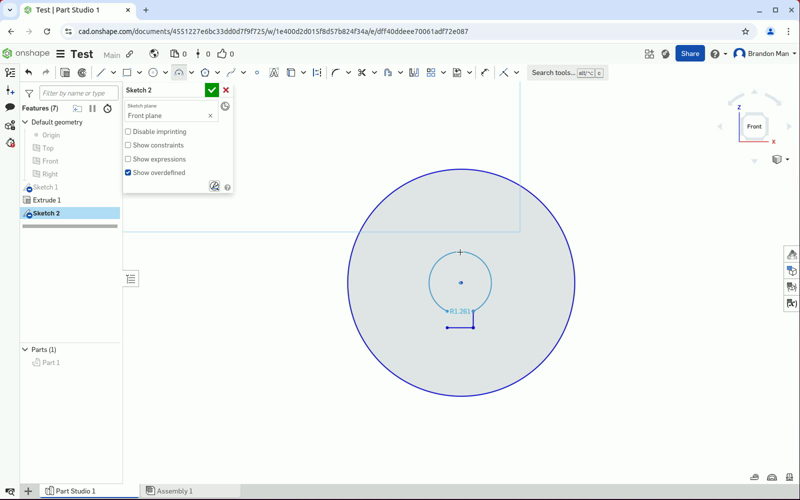
key_up(shift)
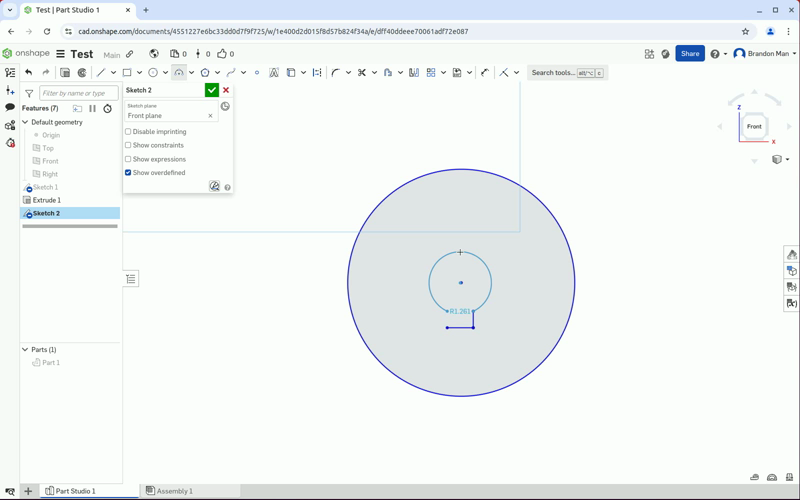
key(esc)
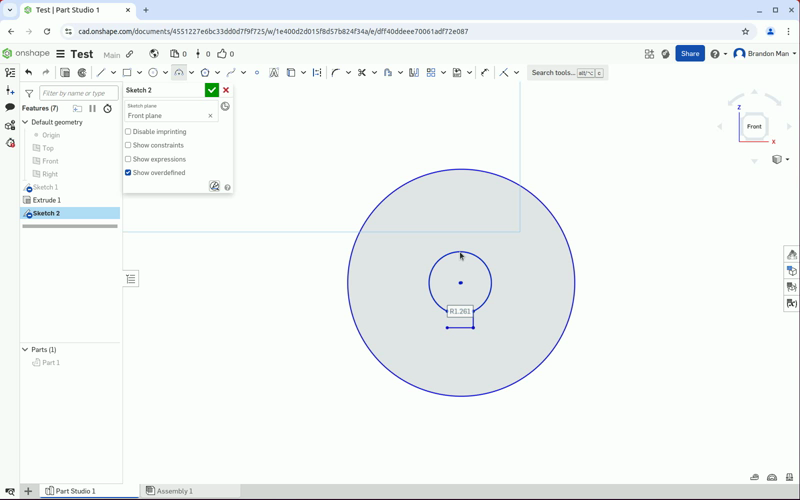
key(l)
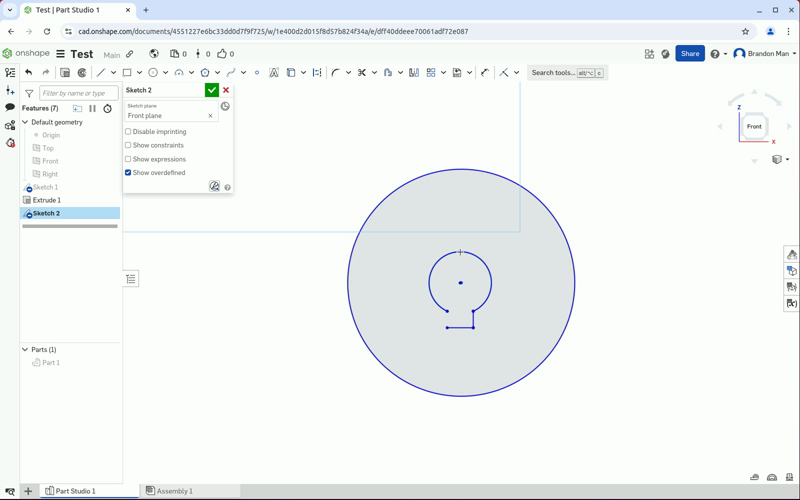
mouse_move(447, 311)
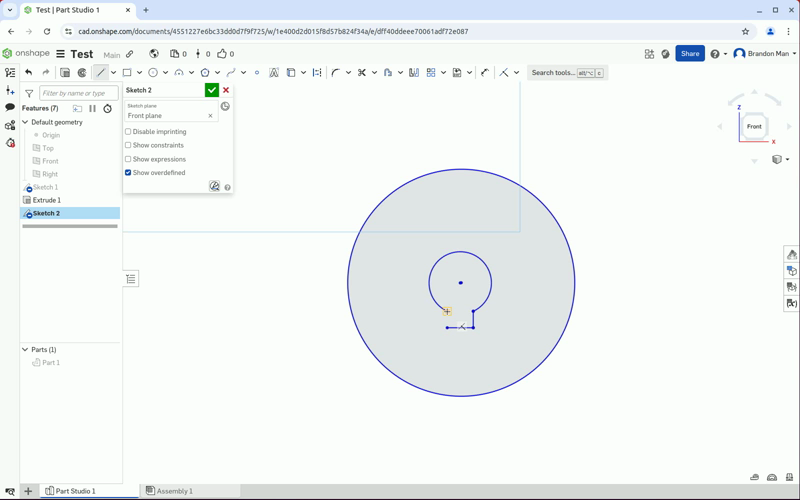
click(447, 311)
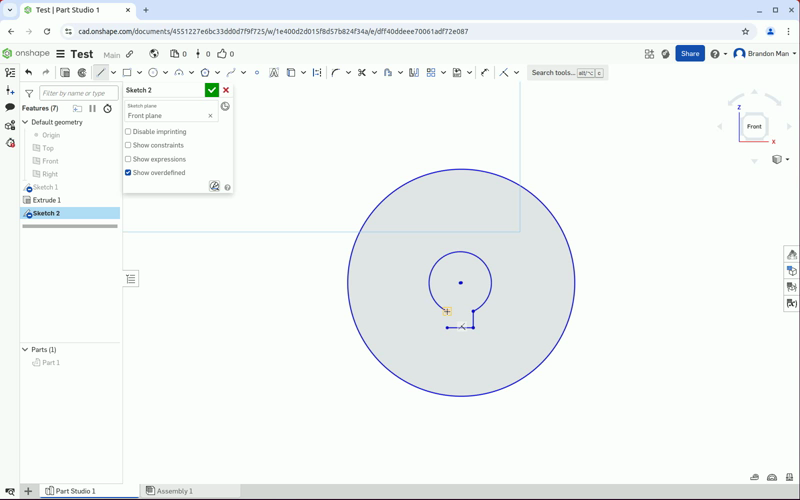
mouse_move(477, 311)
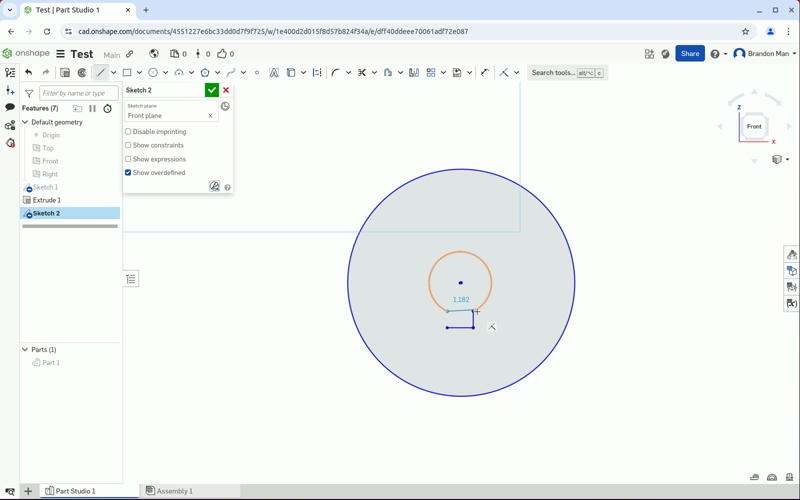
key_down(shift)
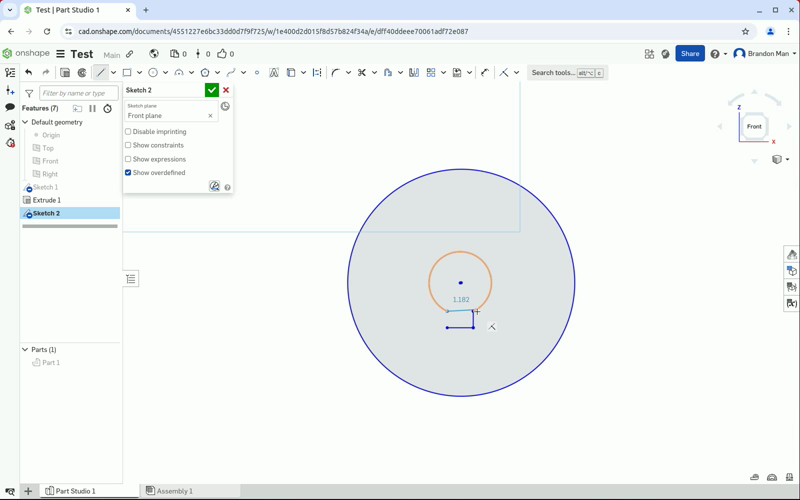
mouse_move(447, 327)
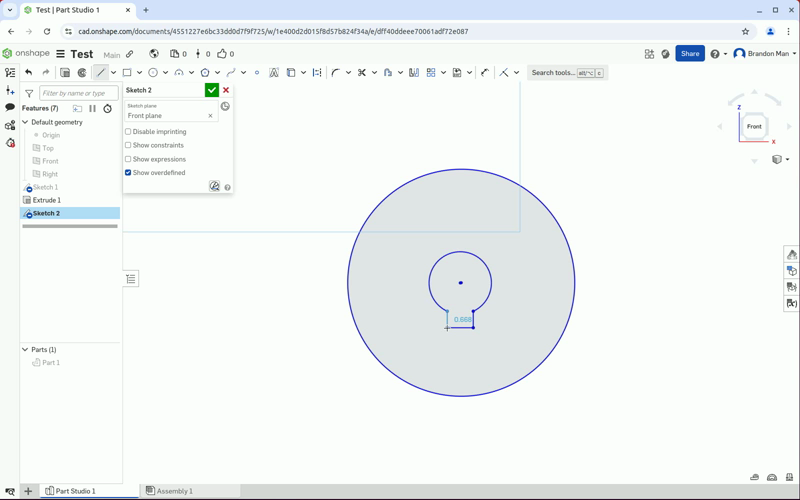
key_up(shift)
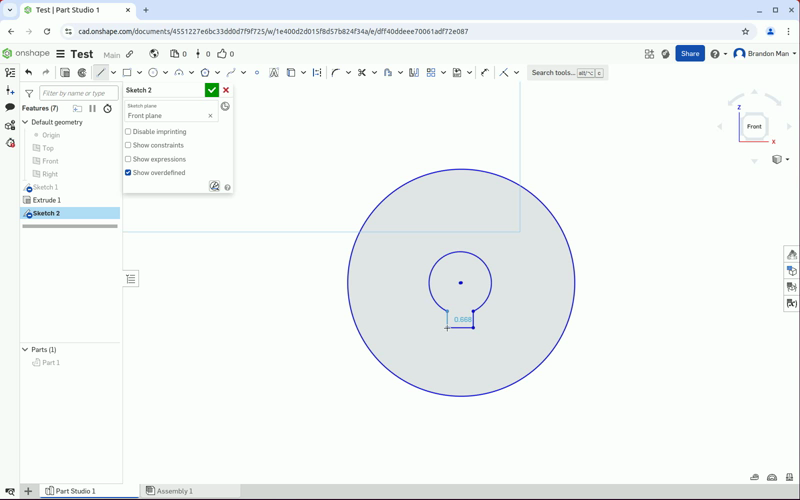
click(447, 327)
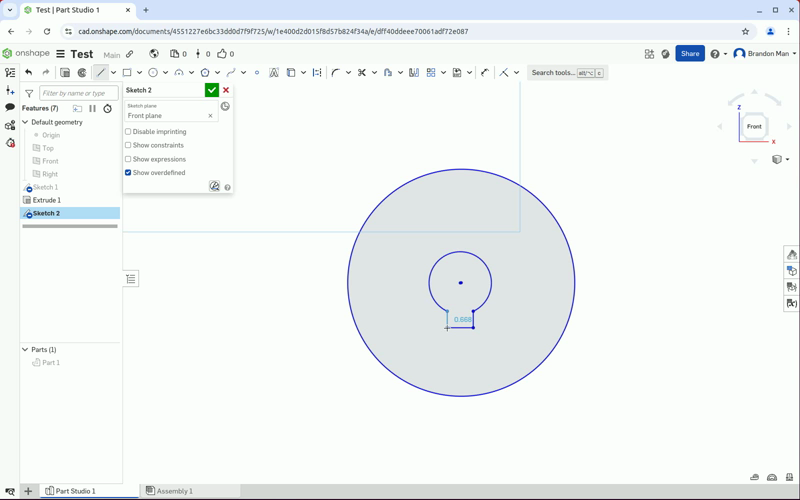
key(esc)
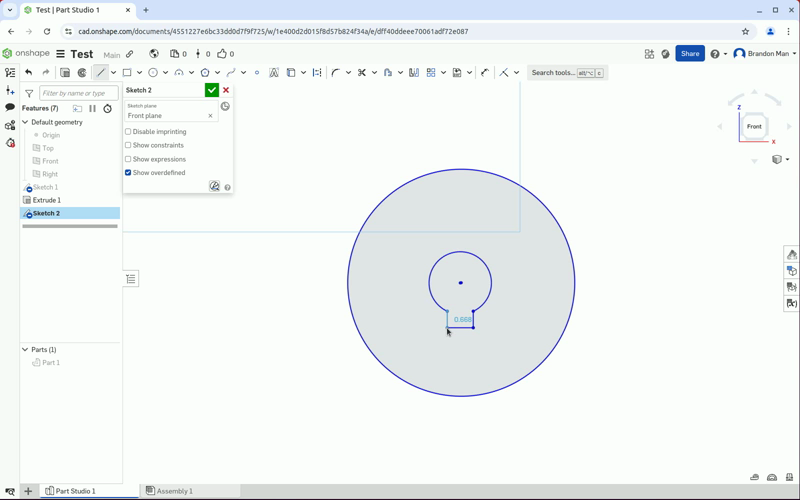
key(c)
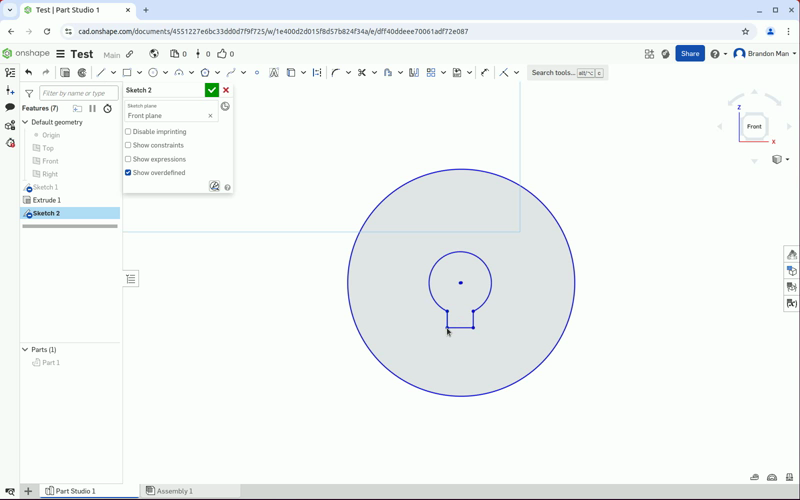
key_down(shift)
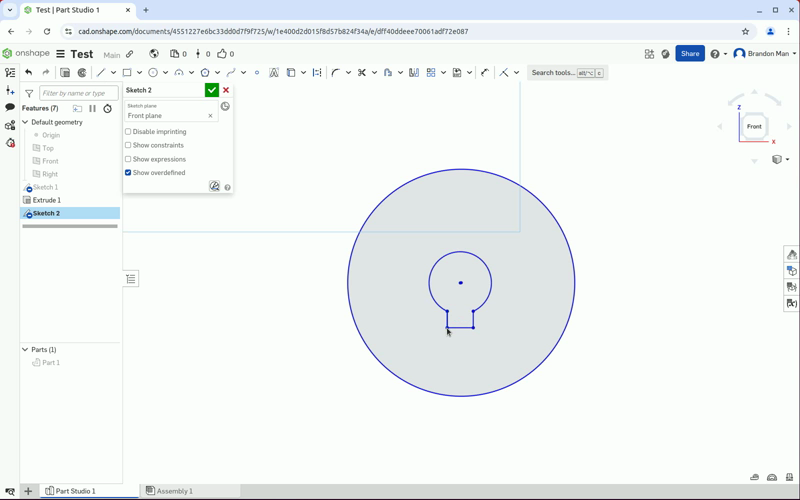
mouse_move(461, 216)
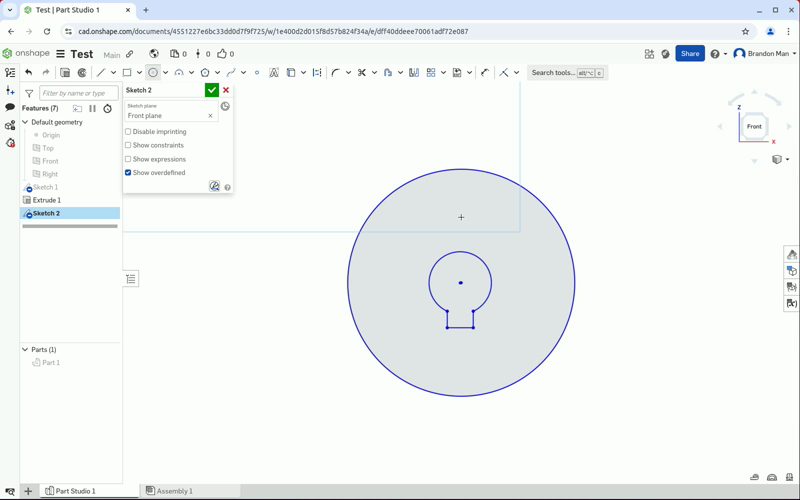
click(461, 216)
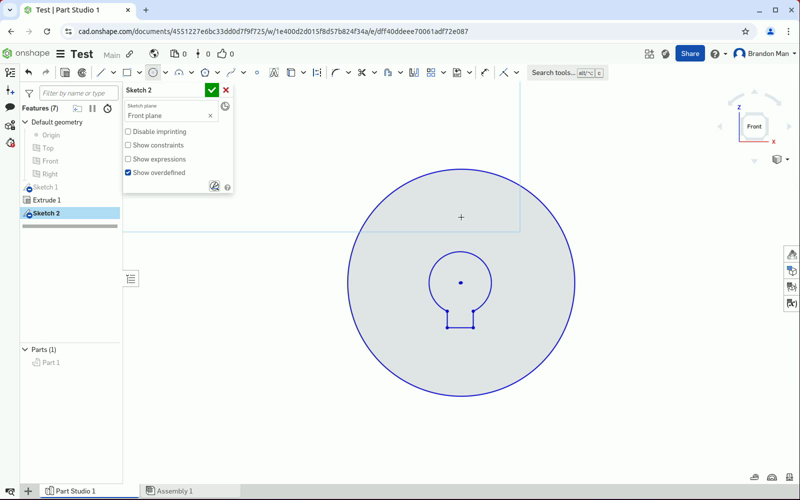
key_up(shift)
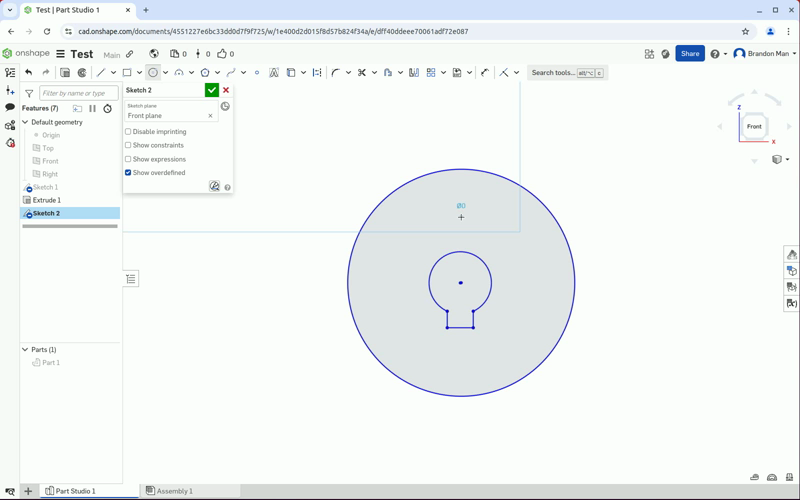
mouse_move(477, 216)
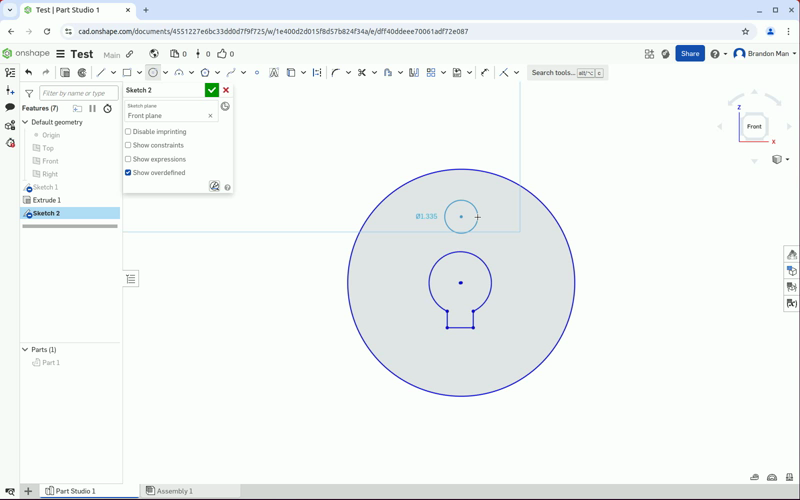
click(477, 216)
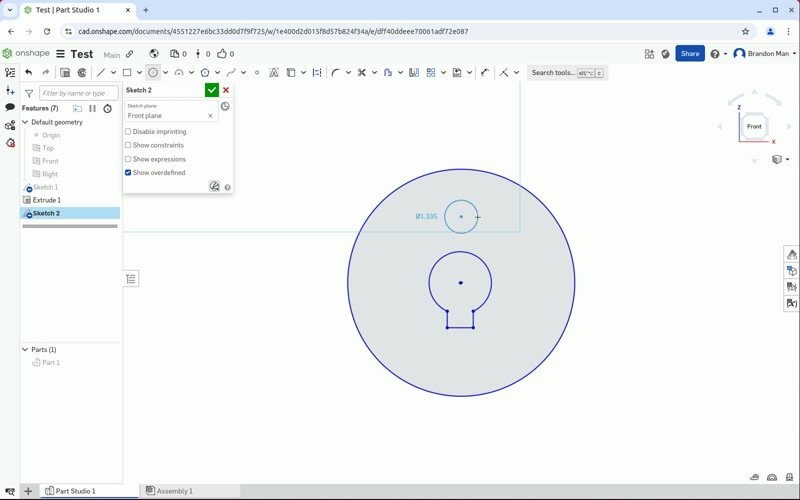
key(esc)
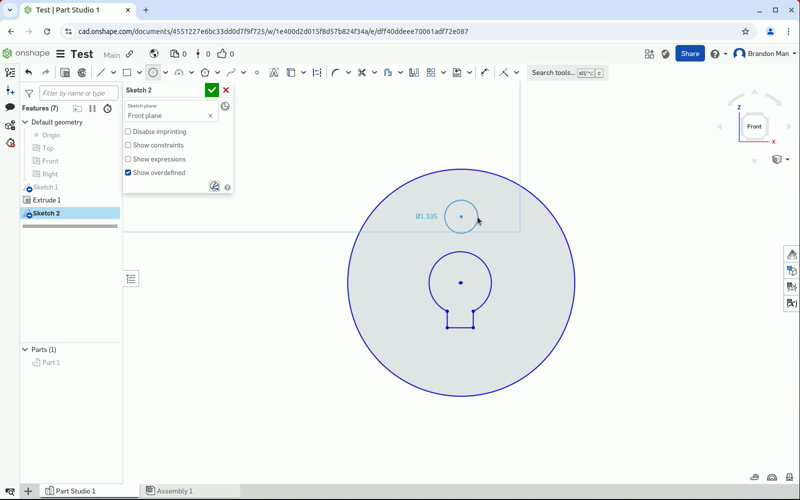
mouse_move(493, 352)
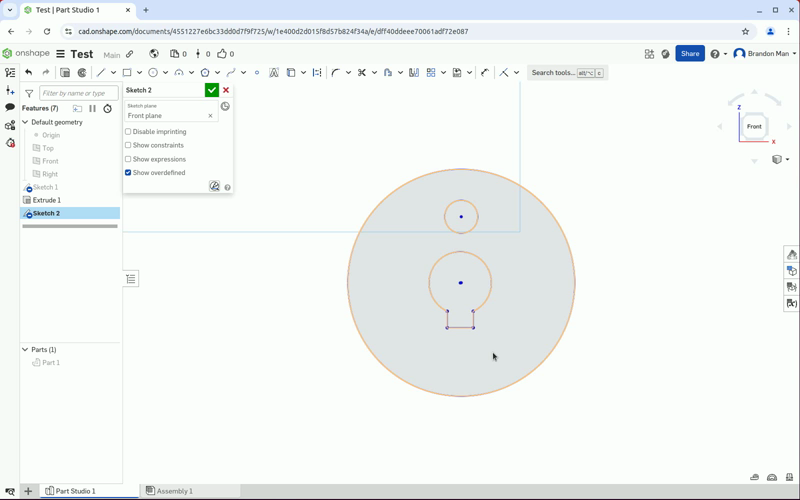
click(493, 352)
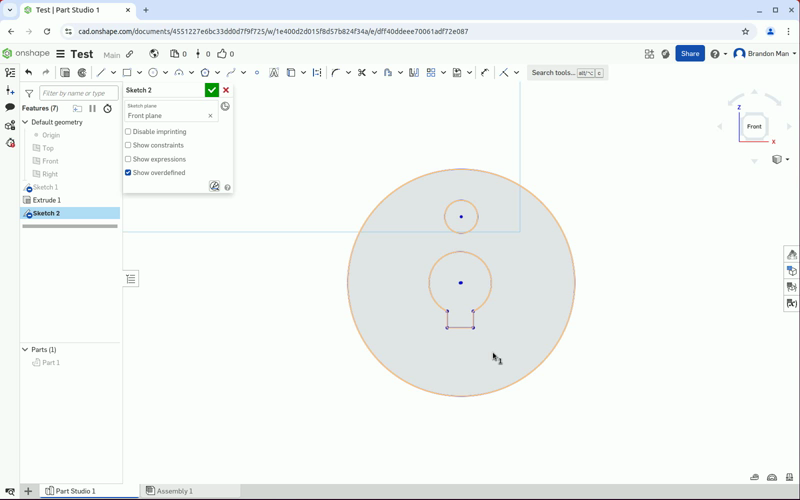
mouse_move(73, 352)
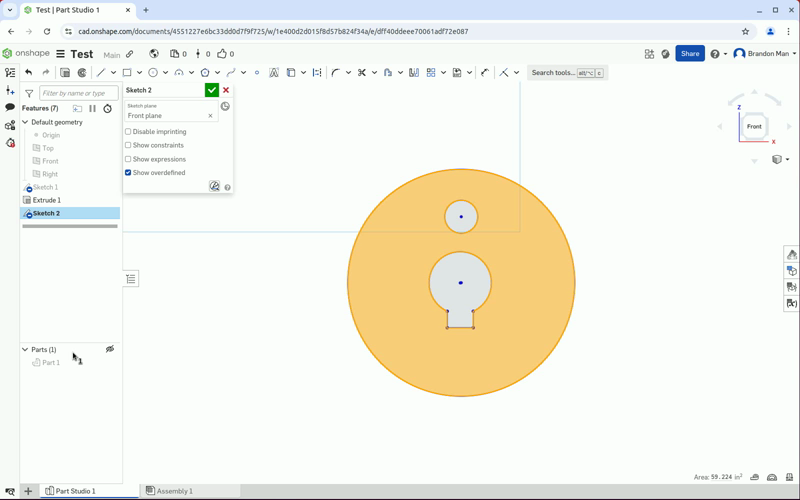
key(shift+y)
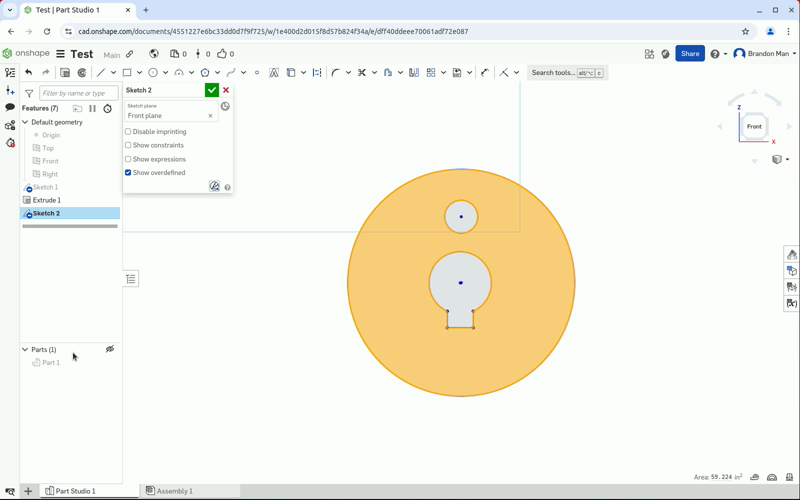
key(shift+e)
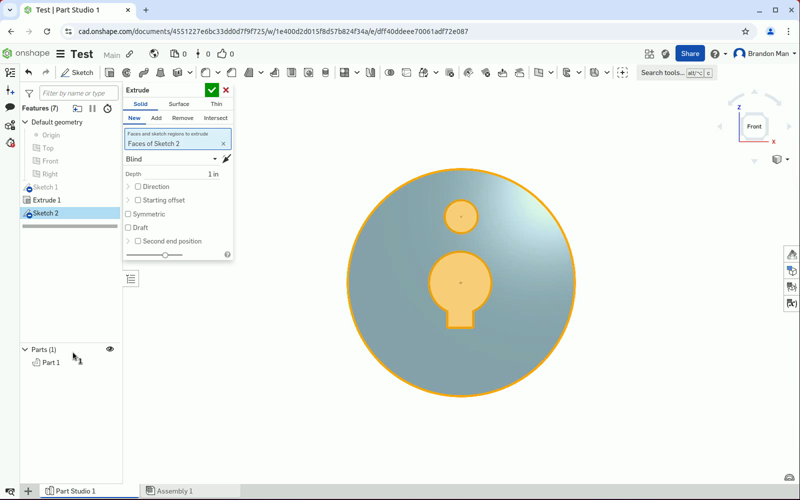
mouse_move(143, 106)
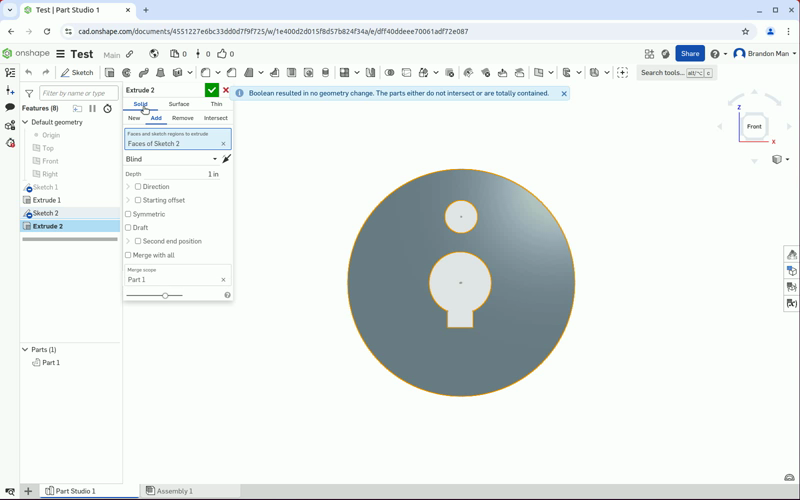
click(143, 106)
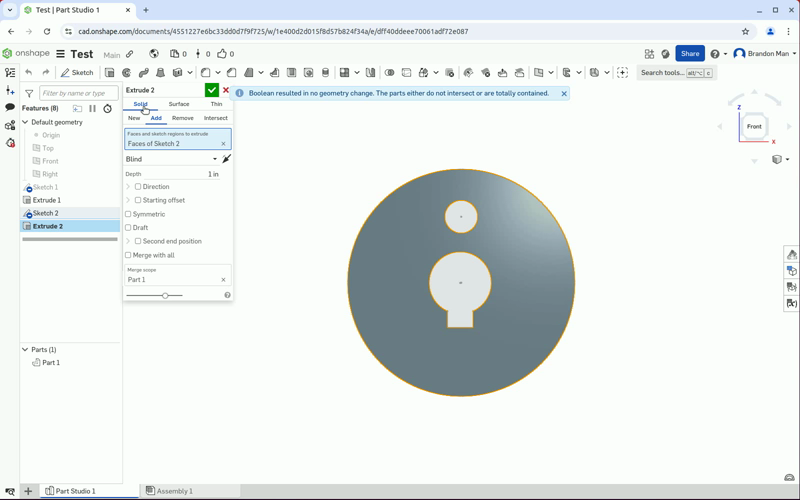
mouse_move(137, 120)
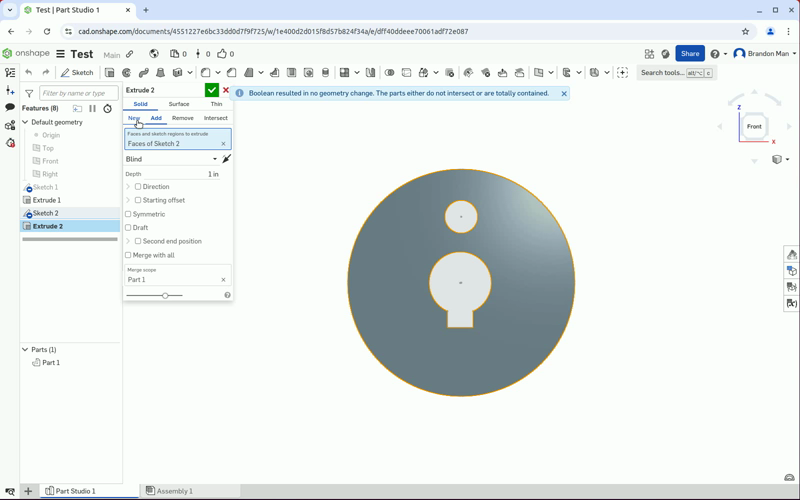
click(137, 120)
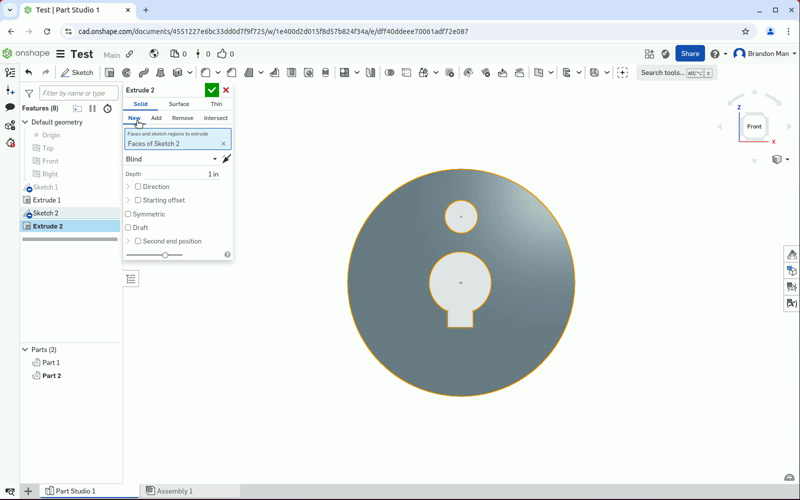
key(tab, 4)
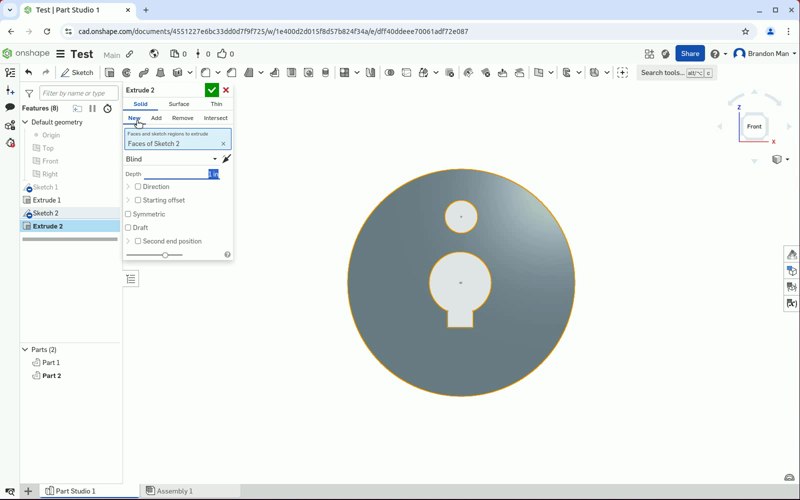
text(0.853)
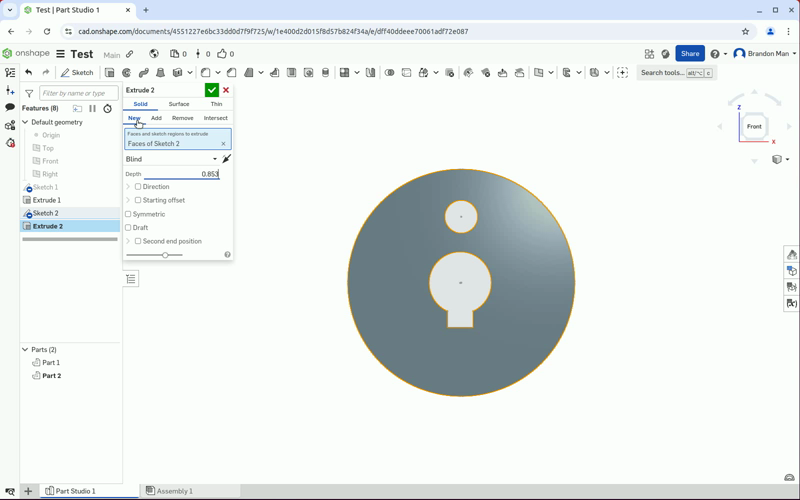
key(enter)
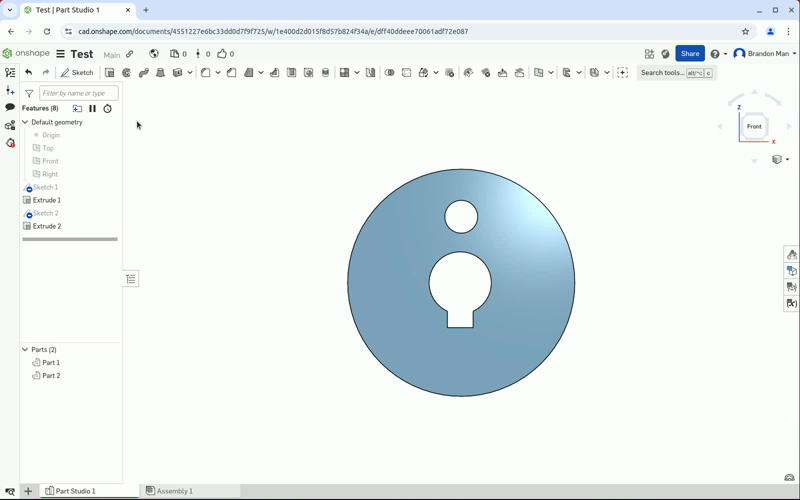
key(shift+h)
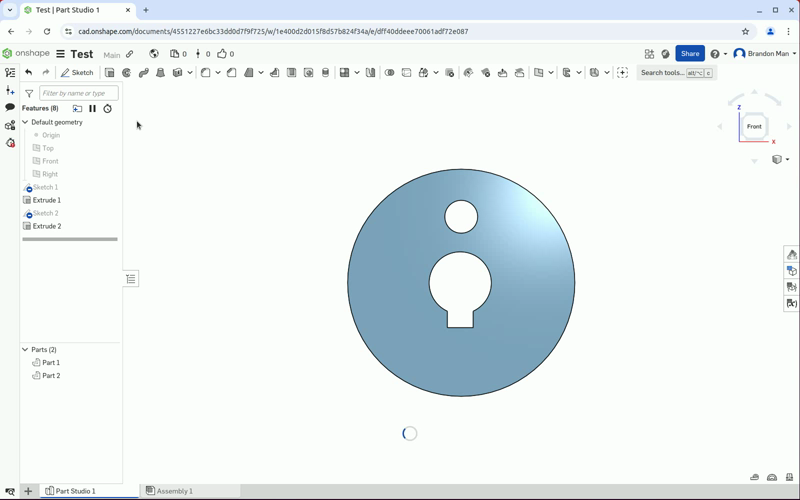
key(shift+h)
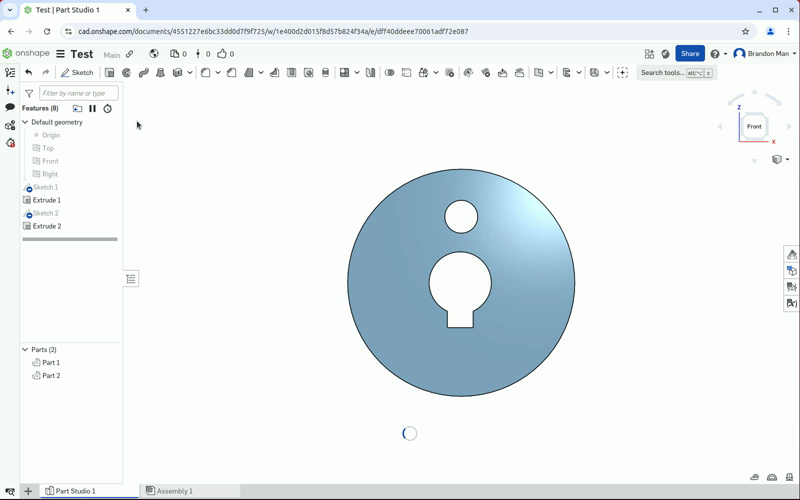
key(shift+7)
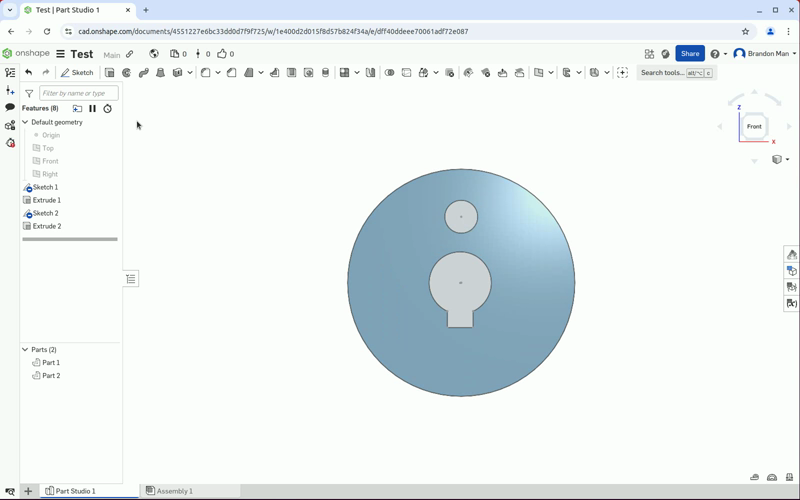
key(left, 2)
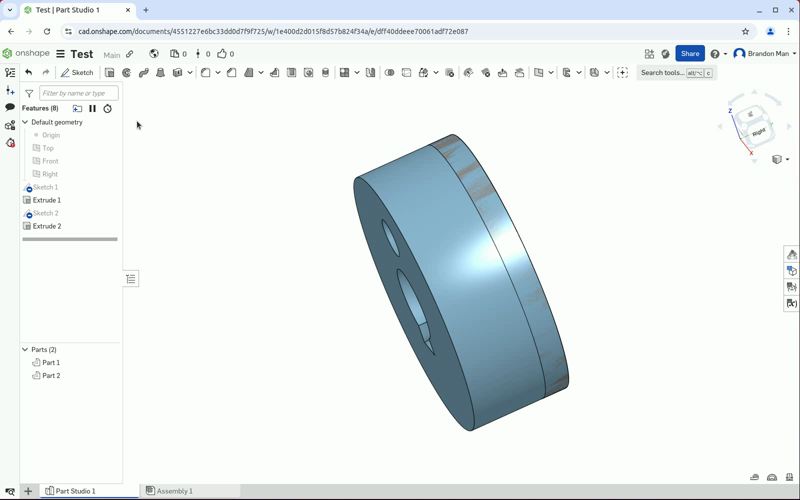
key(down, 2)
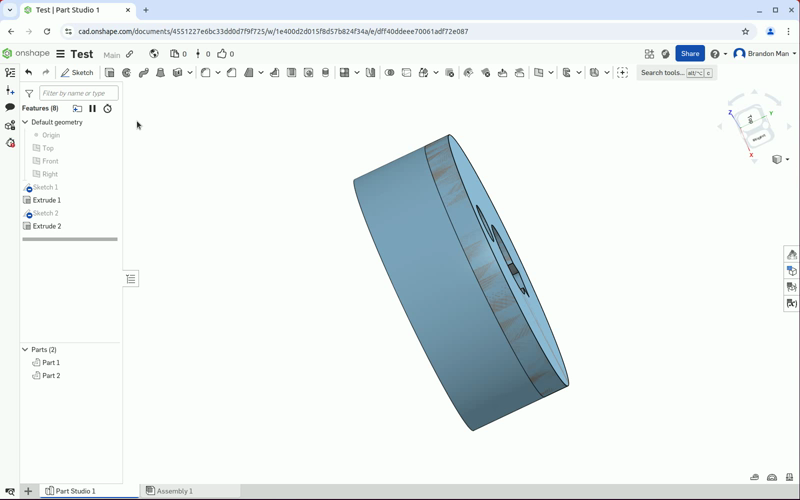
key(up, 2)
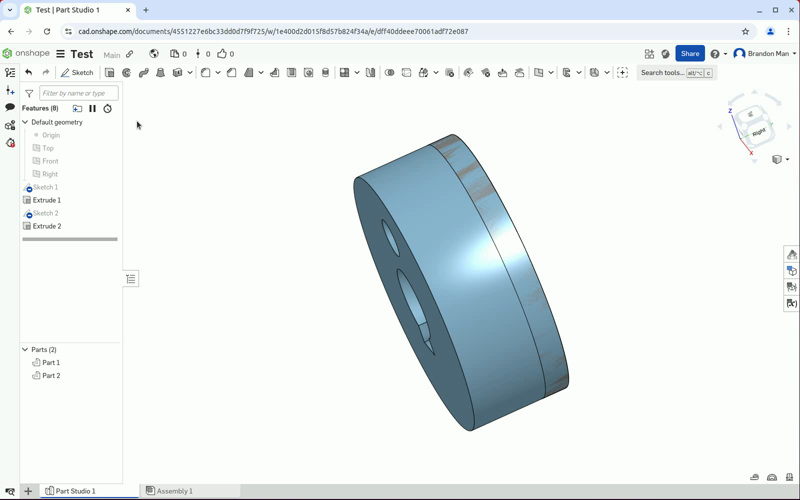
key(right, 2)
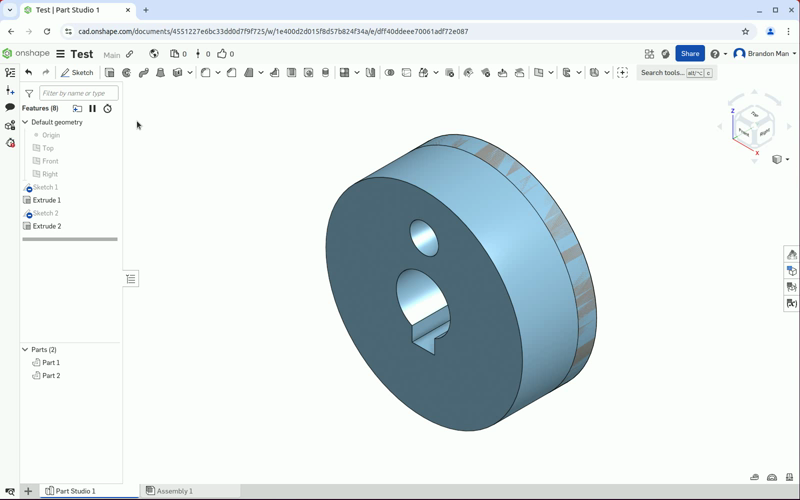
mouse_move(73, 189)
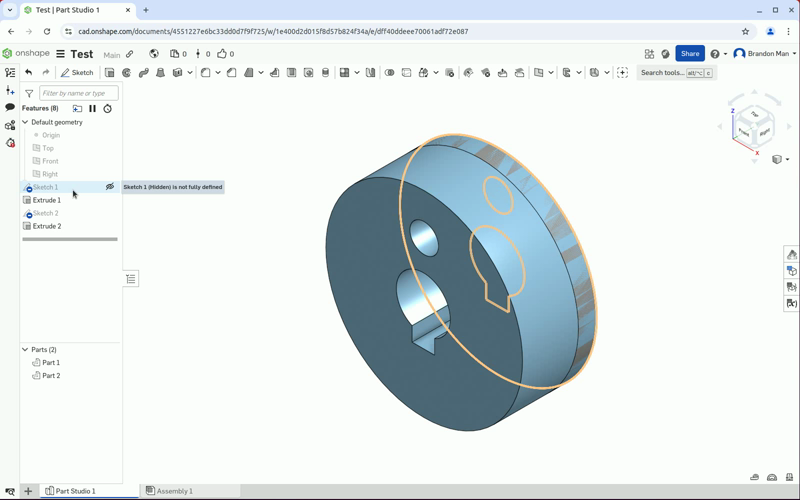
click(73, 189)